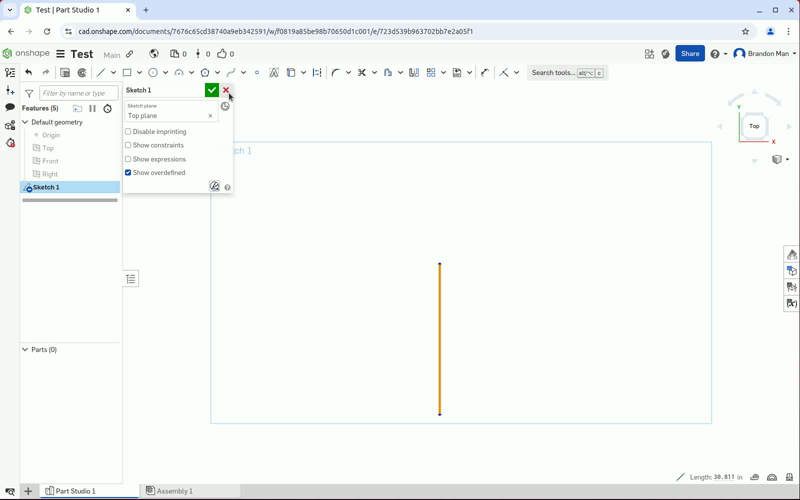
key(shift+h)
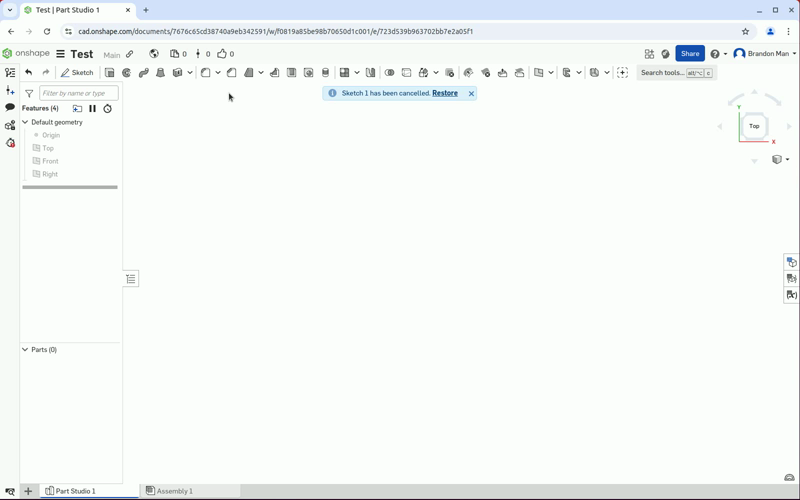
mouse_move(73, 352)
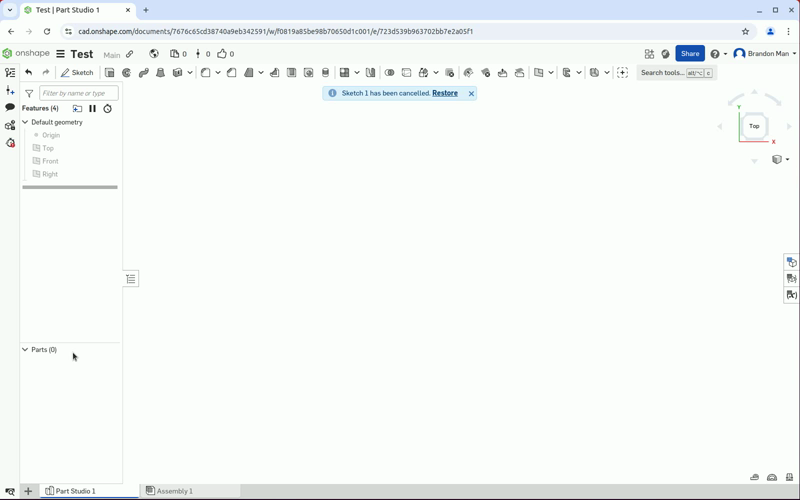
key(y)
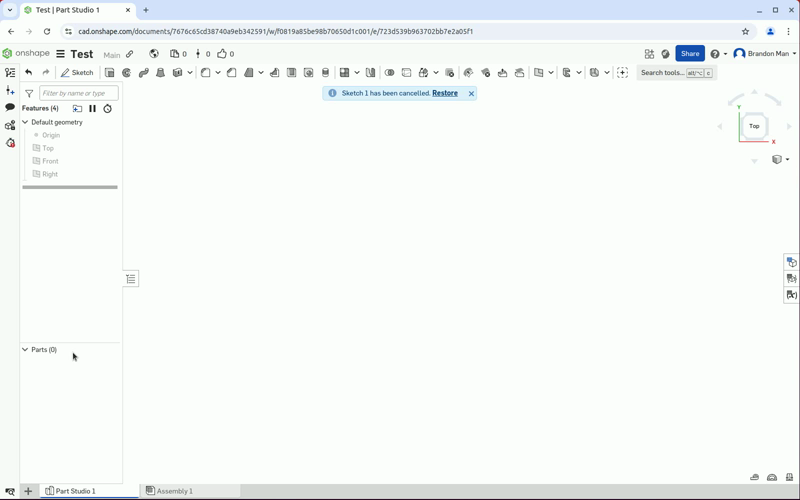
key(shift+p)
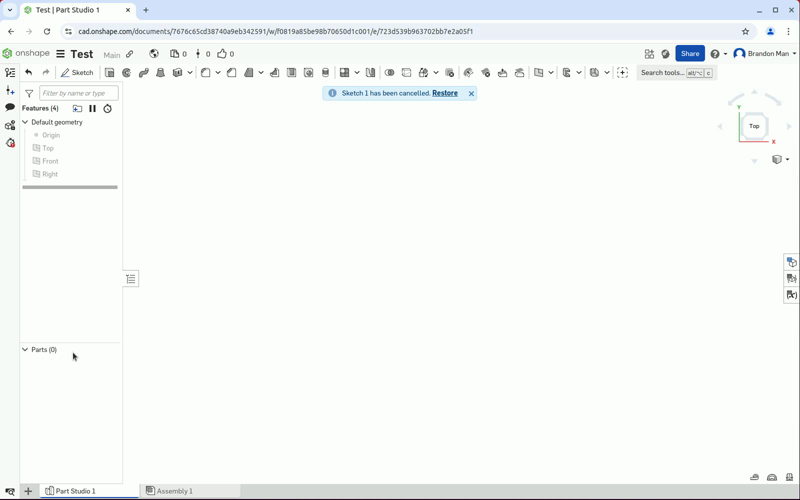
key(space)
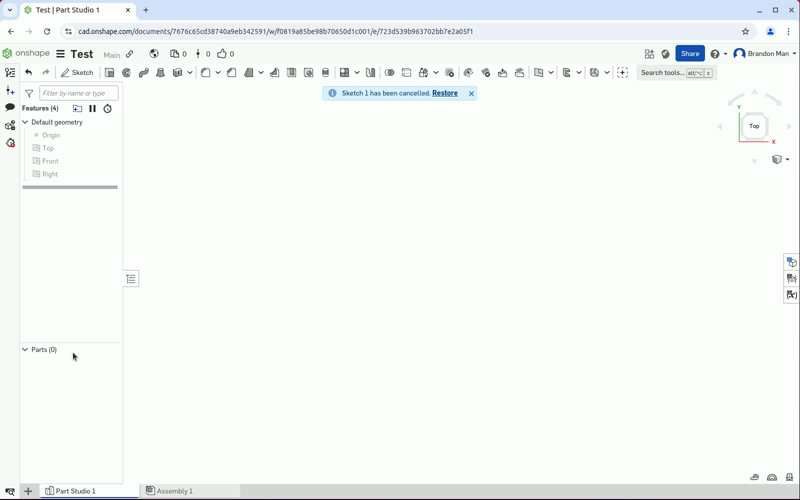
key_down(shift)
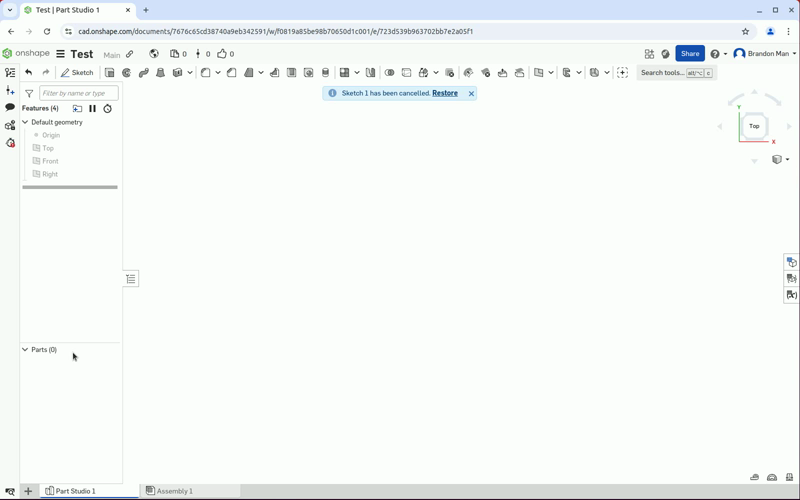
key(up)
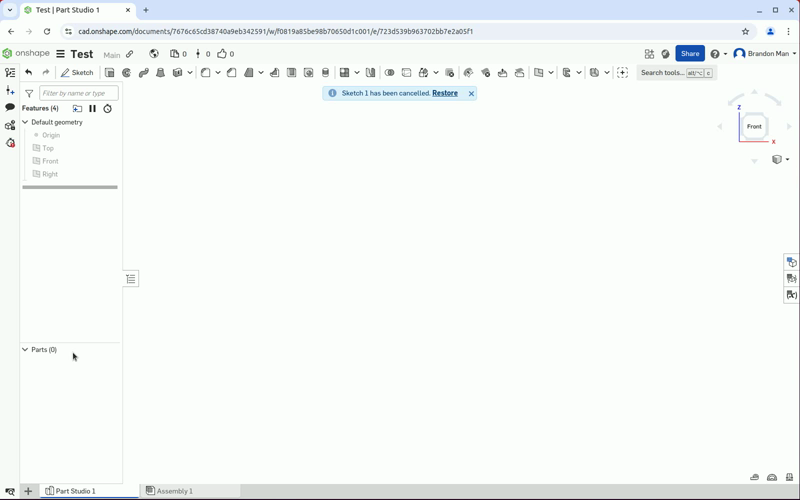
key_up(shift)
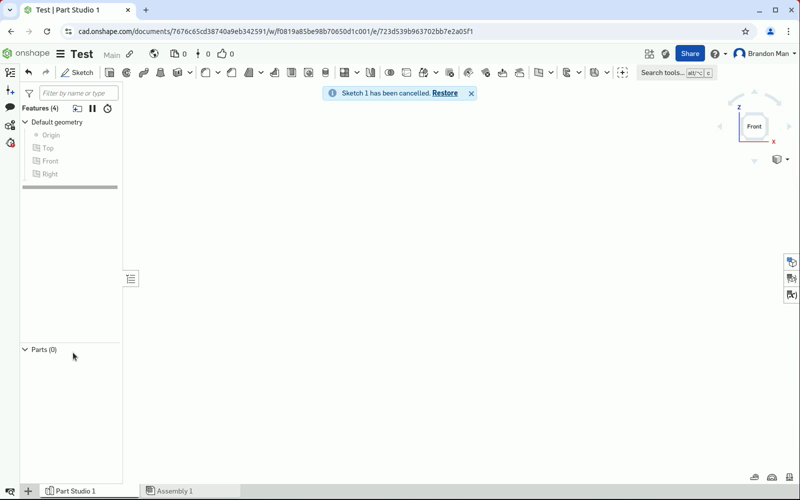
key(space)
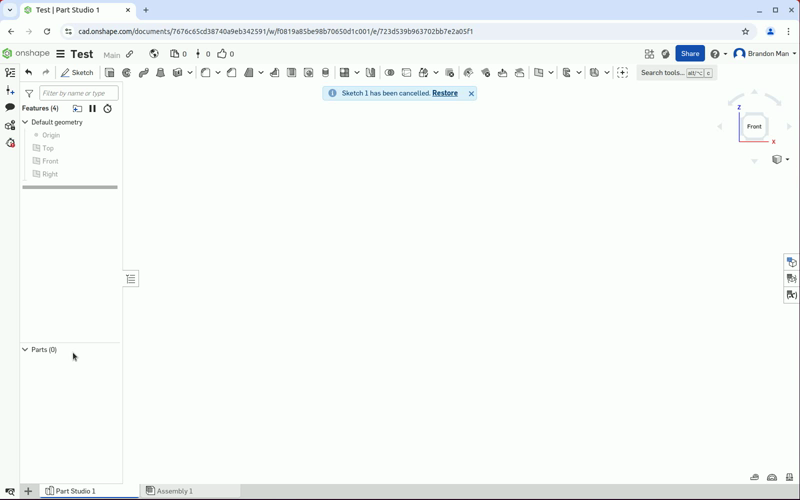
key_down(shift)
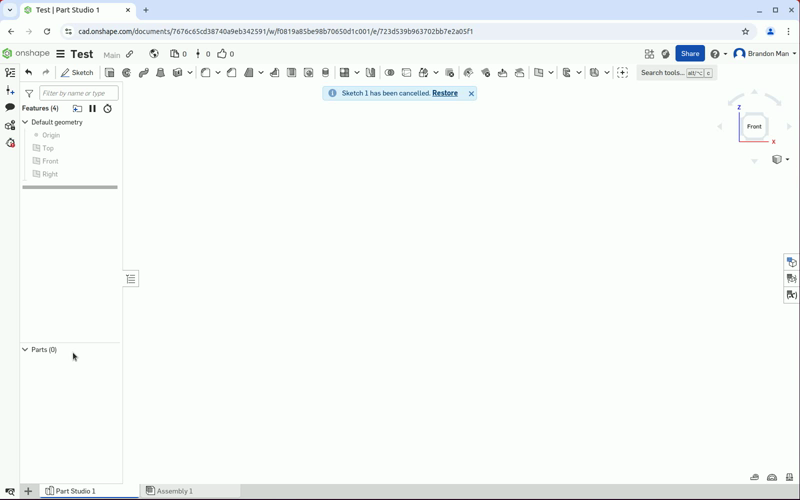
key(left)
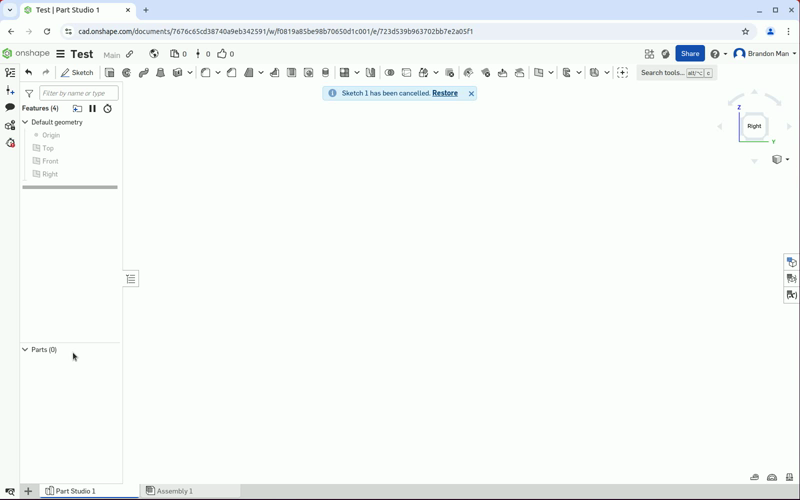
key_up(shift)
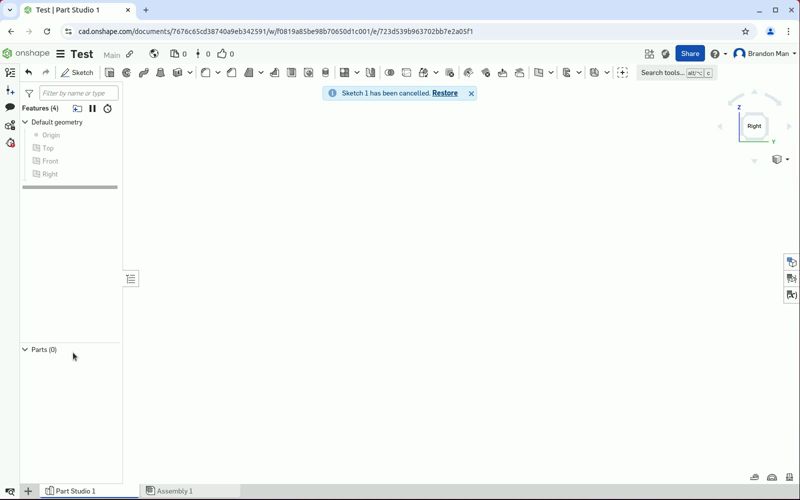
mouse_move(73, 352)
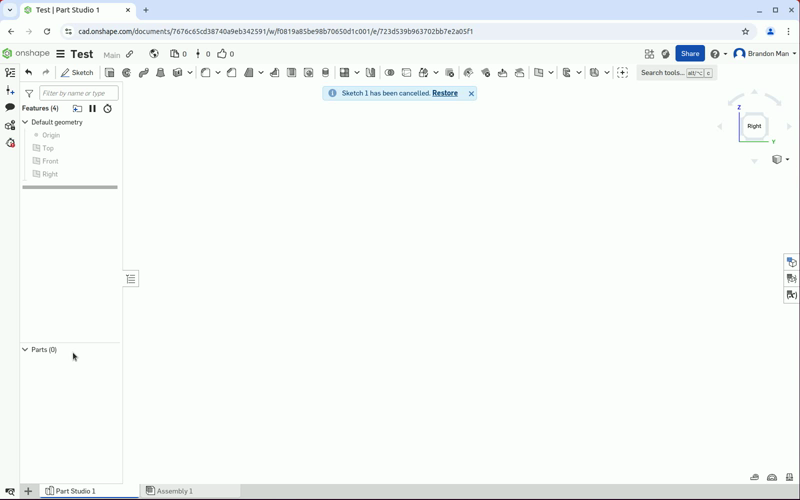
key(shift+y)
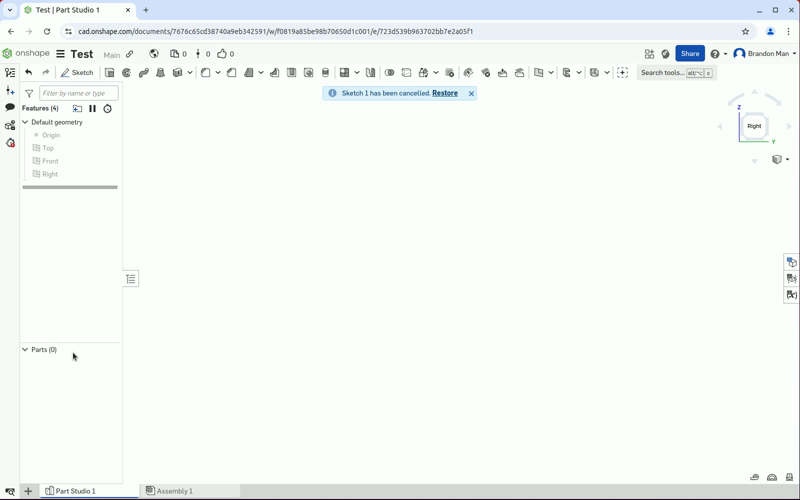
key(shift+s)
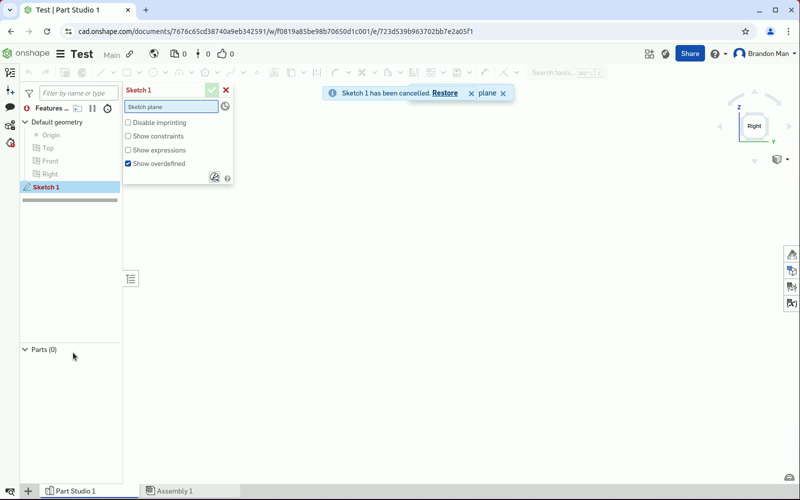
mouse_move(73, 176)
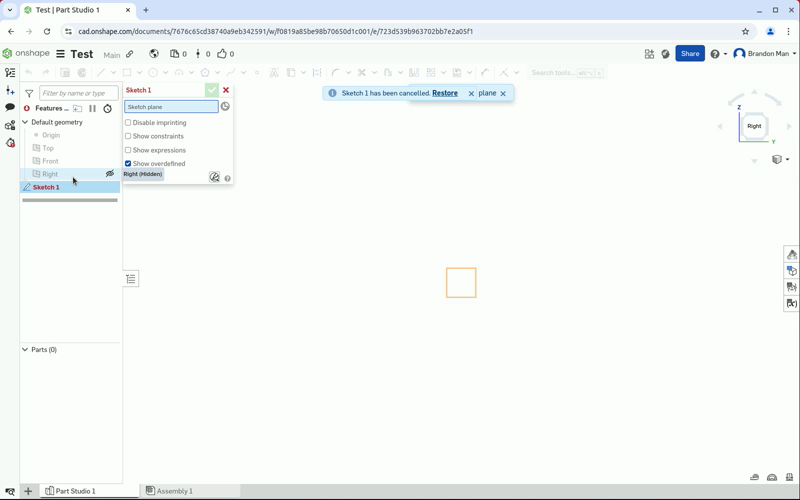
click(73, 176)
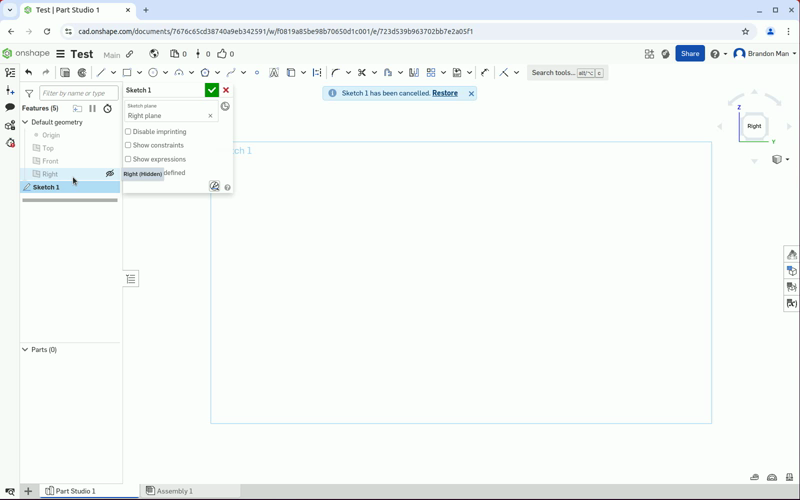
mouse_move(73, 352)
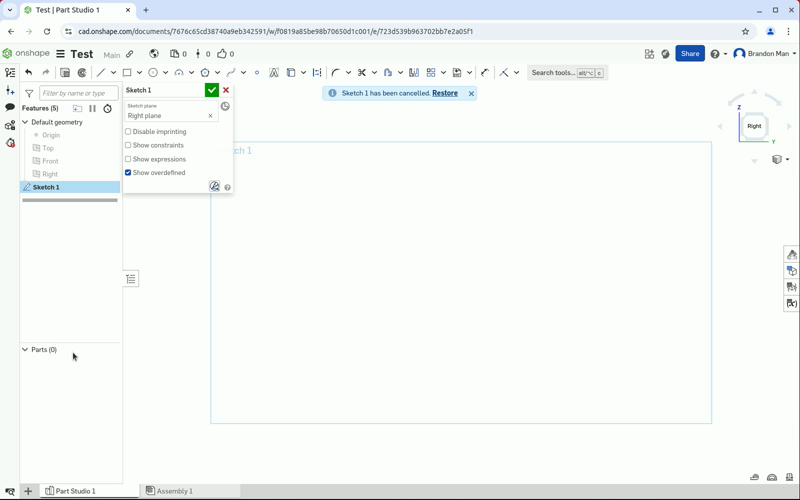
key(y)
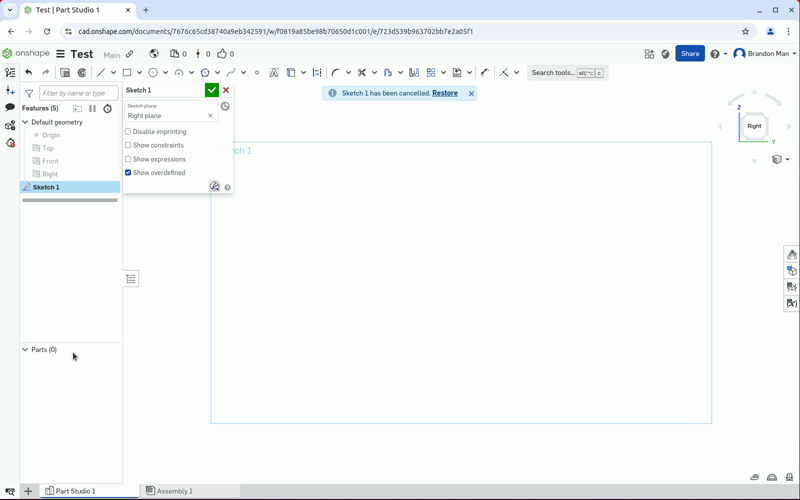
key(c)
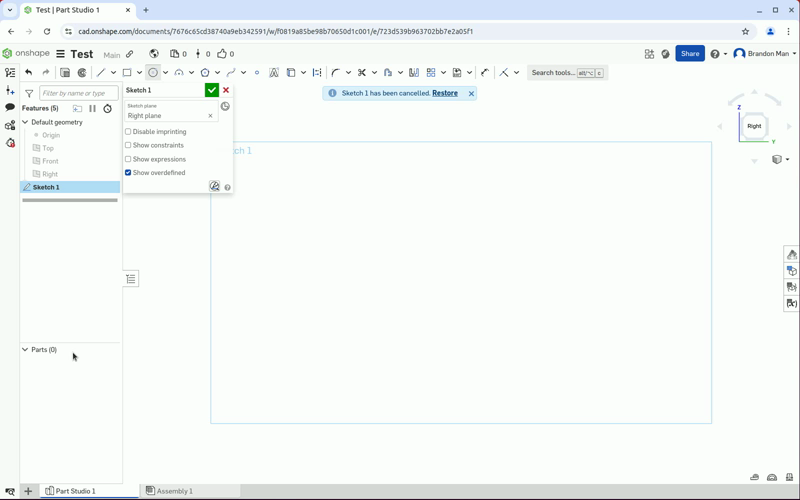
key_down(shift)
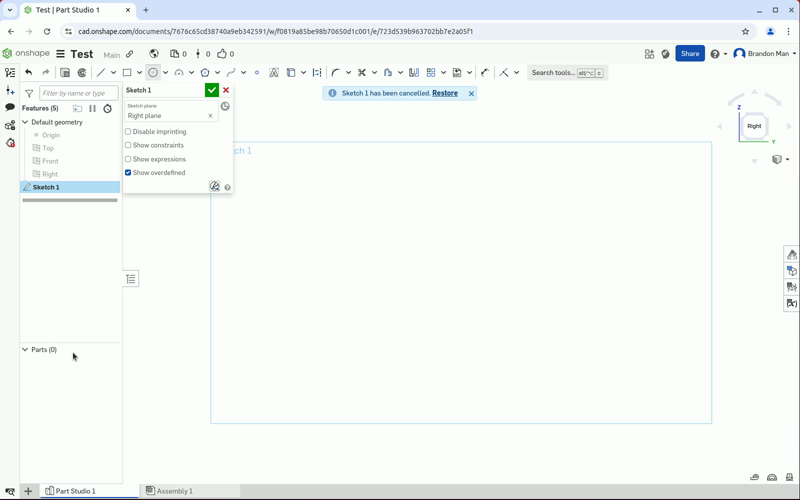
mouse_move(461, 282)
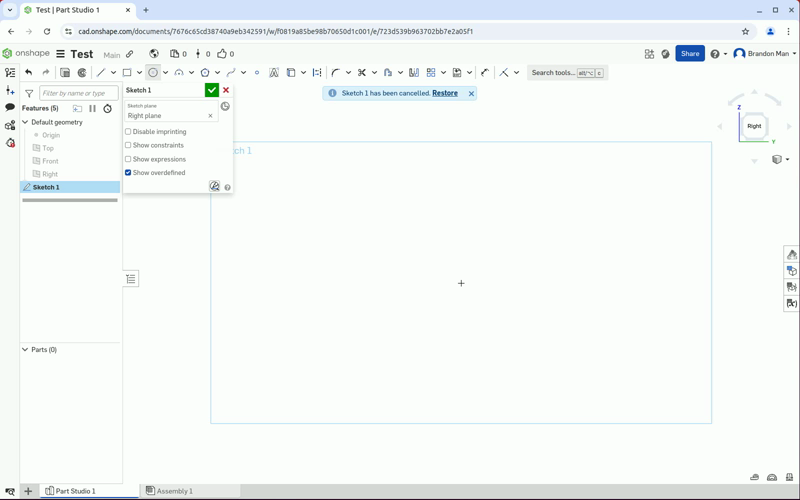
click(461, 282)
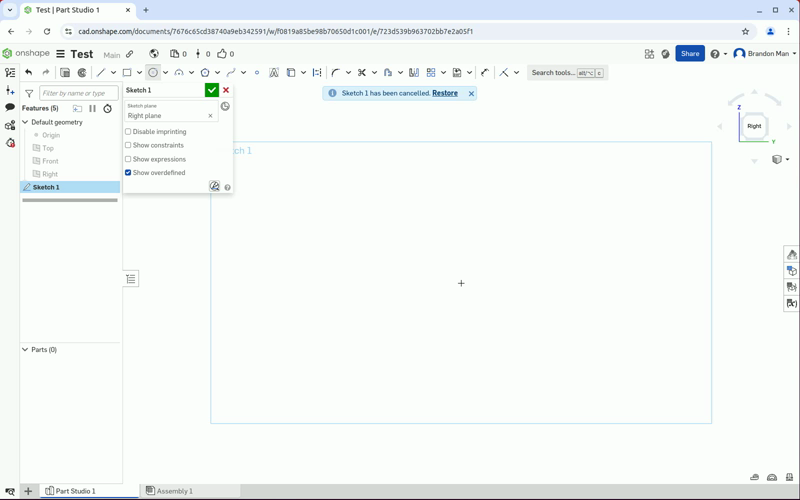
key_up(shift)
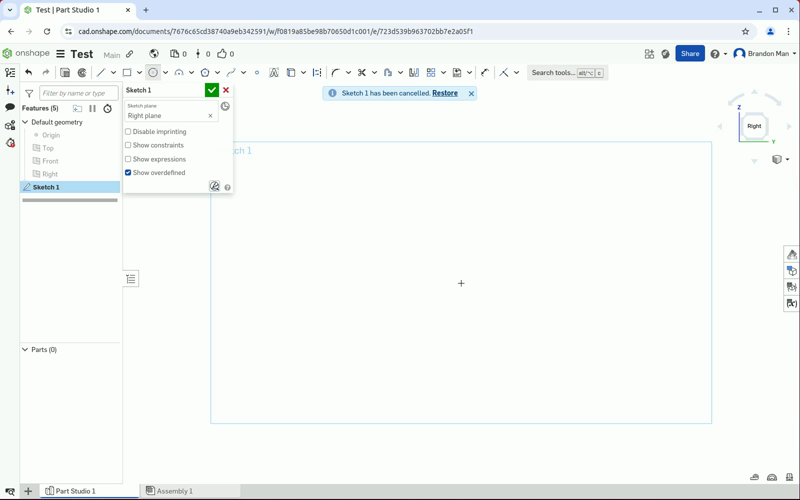
mouse_move(540, 282)
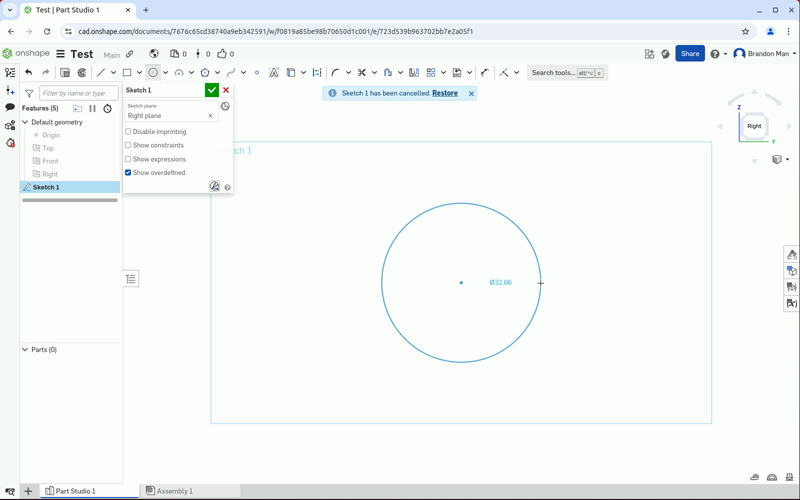
click(540, 282)
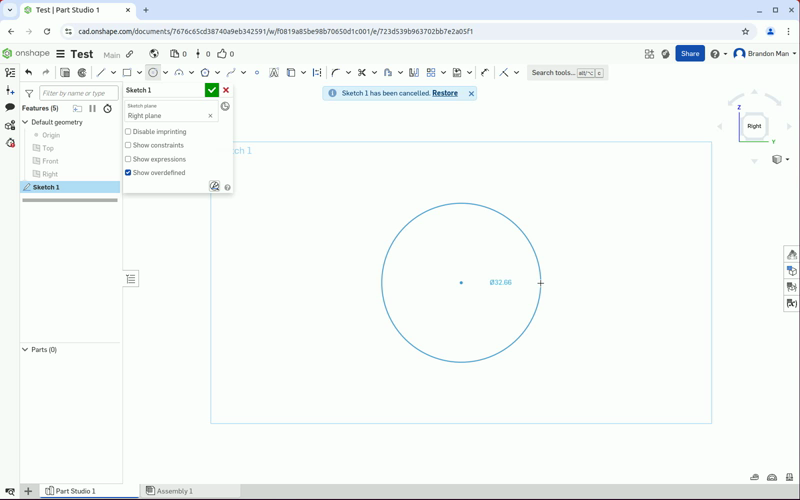
key(esc)
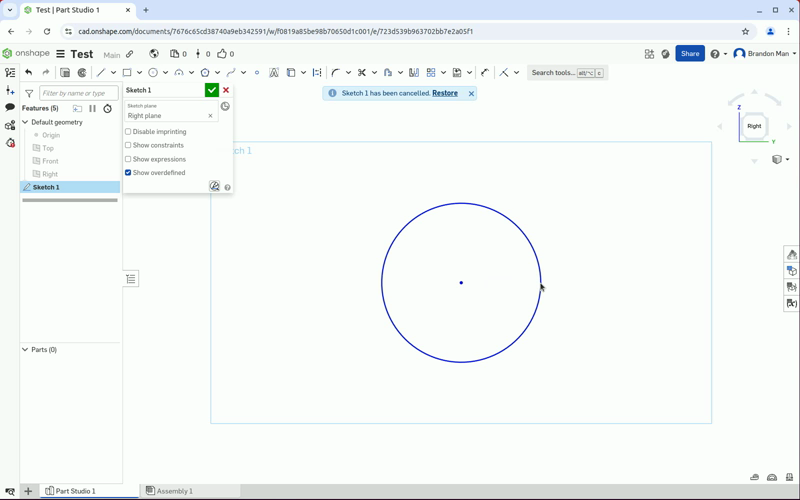
key(c)
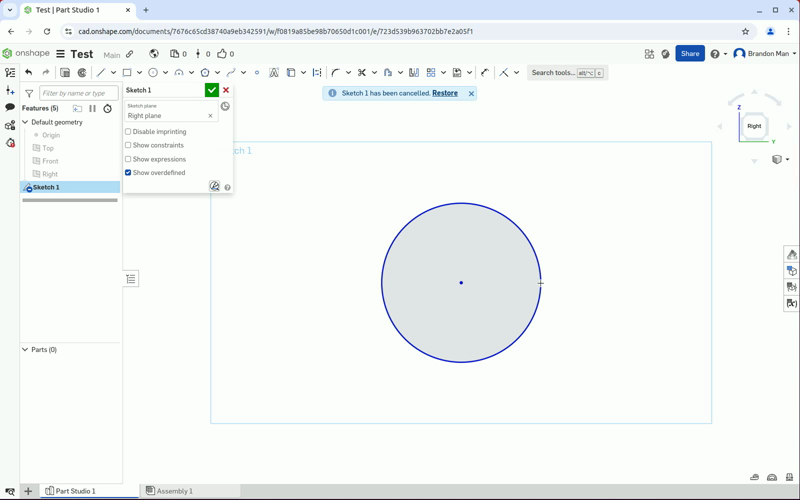
key_down(shift)
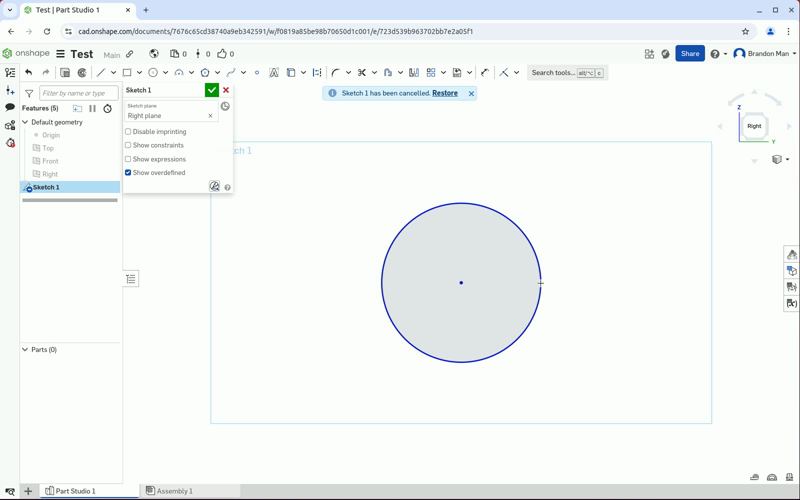
mouse_move(461, 282)
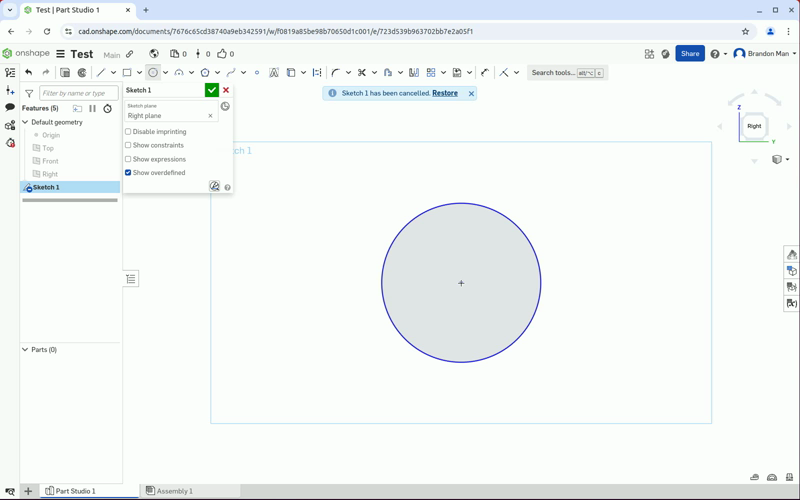
click(461, 282)
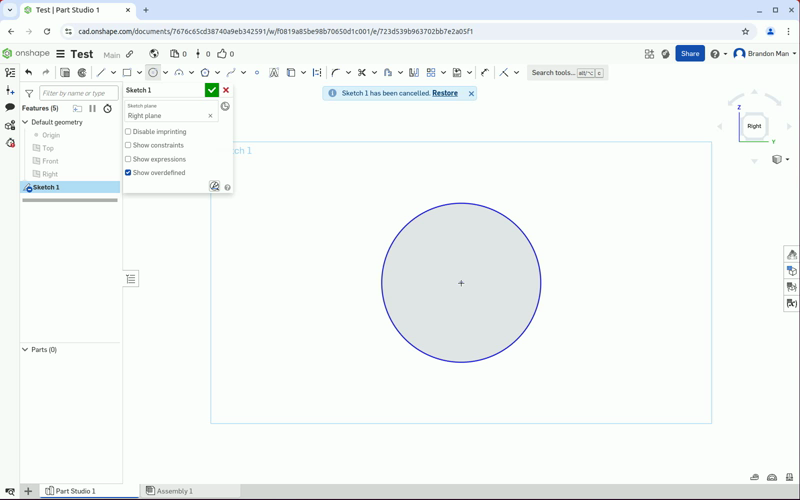
key_up(shift)
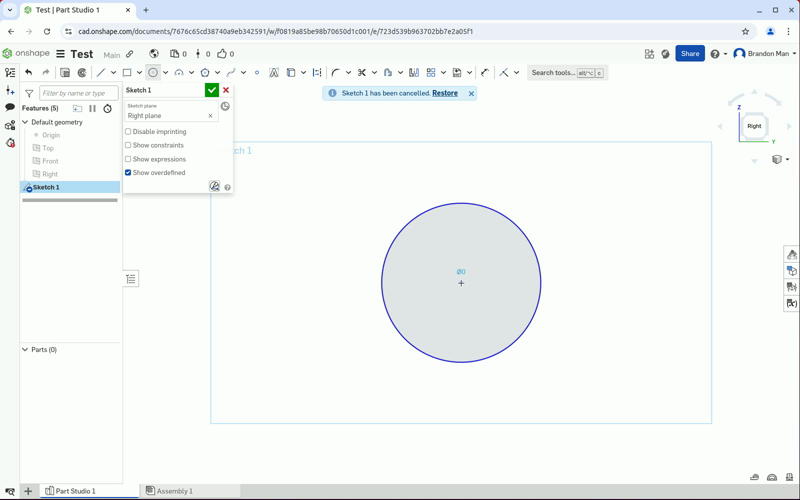
mouse_move(517, 282)
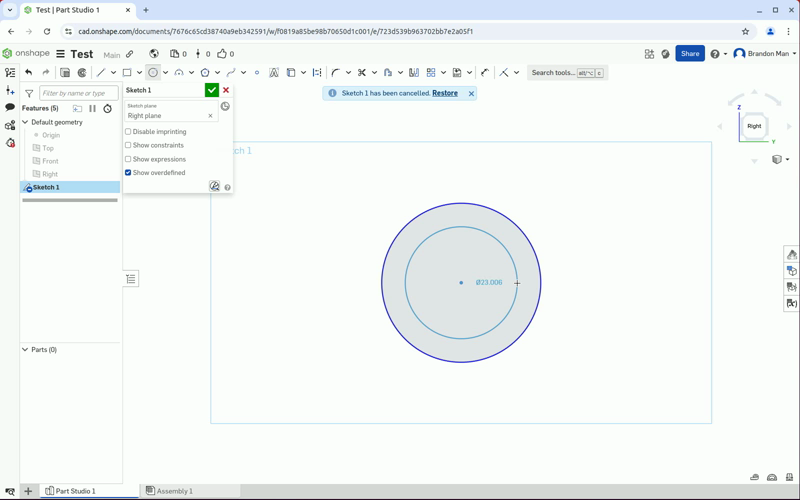
click(517, 282)
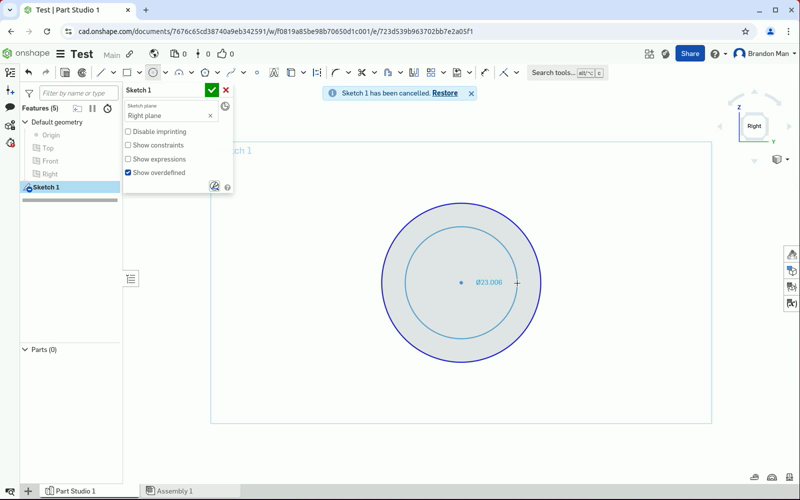
key(esc)
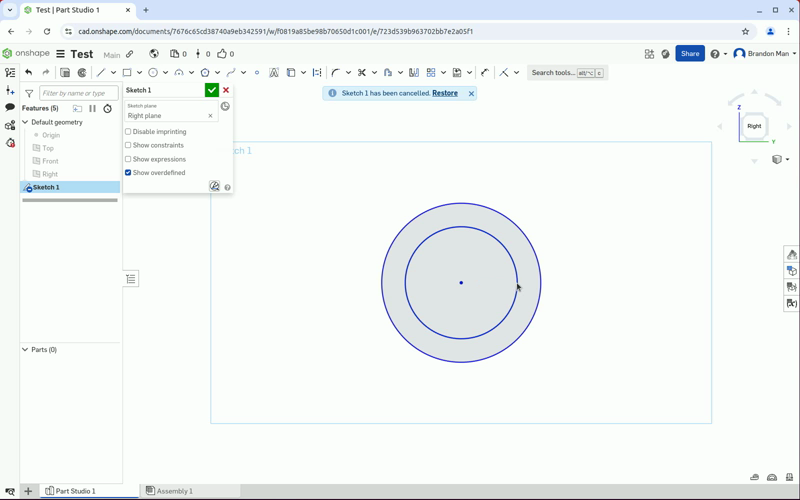
mouse_move(528, 266)
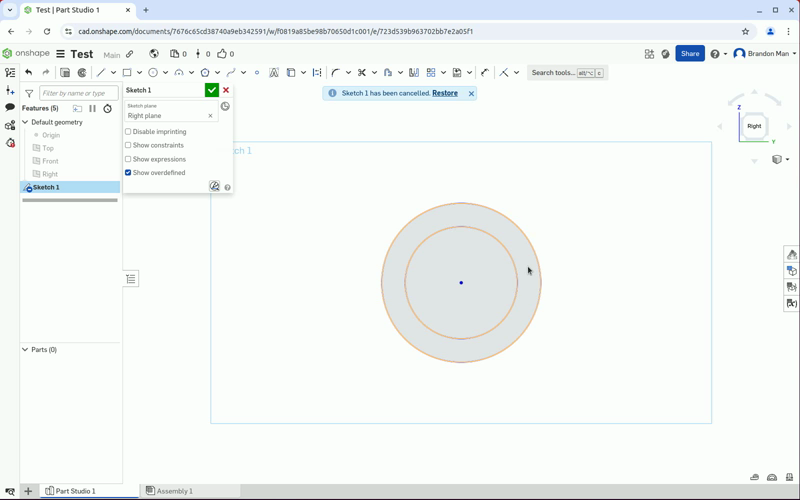
click(528, 266)
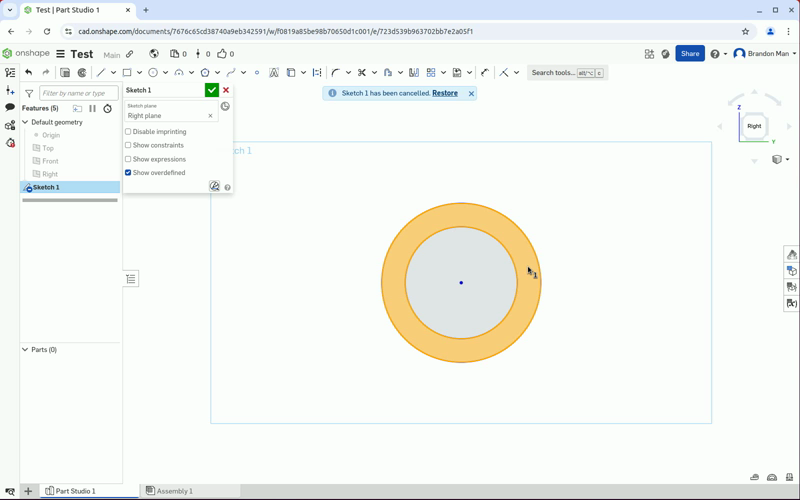
mouse_move(73, 352)
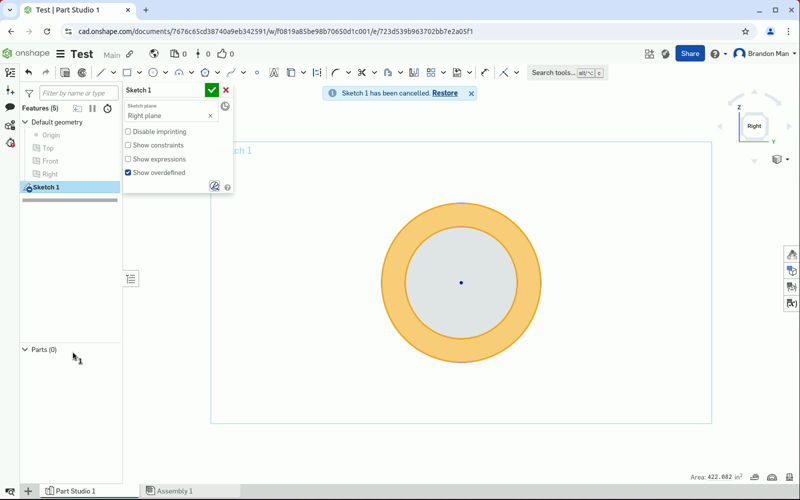
key(shift+y)
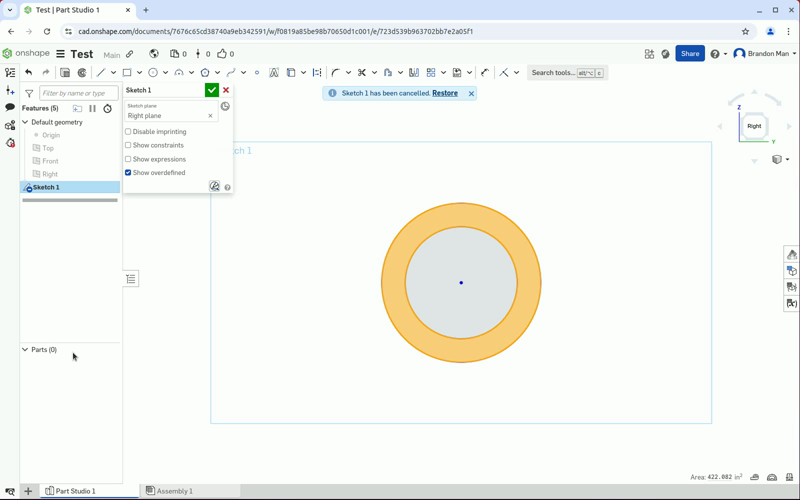
key(shift+e)
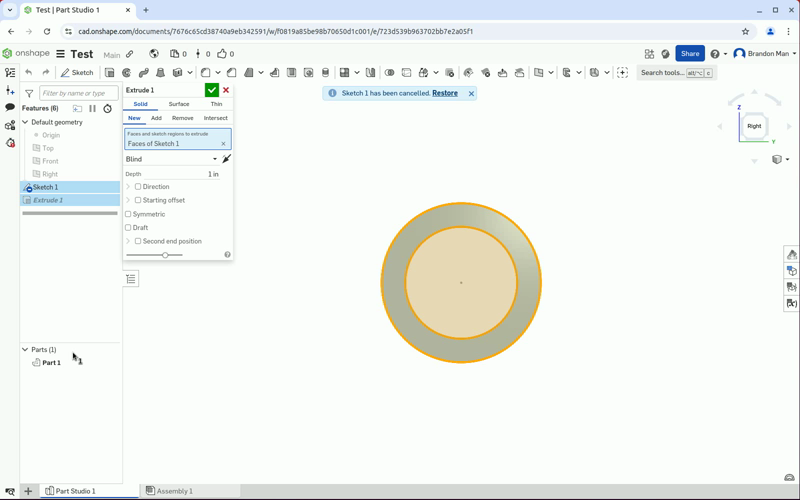
mouse_move(143, 106)
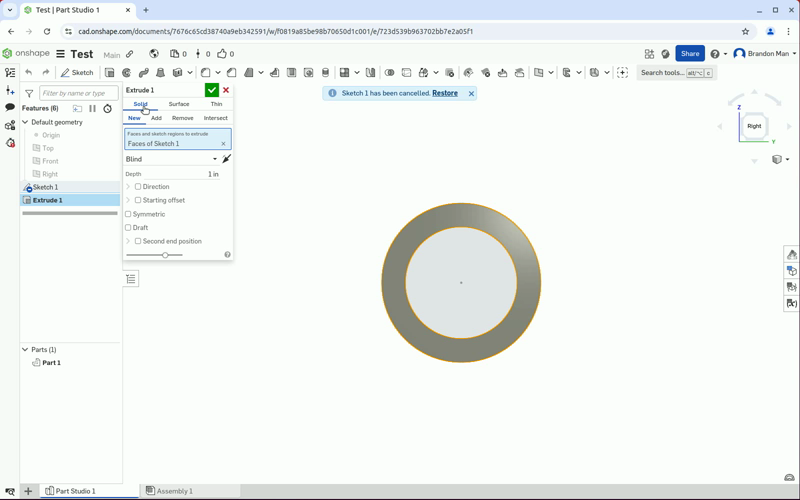
click(143, 106)
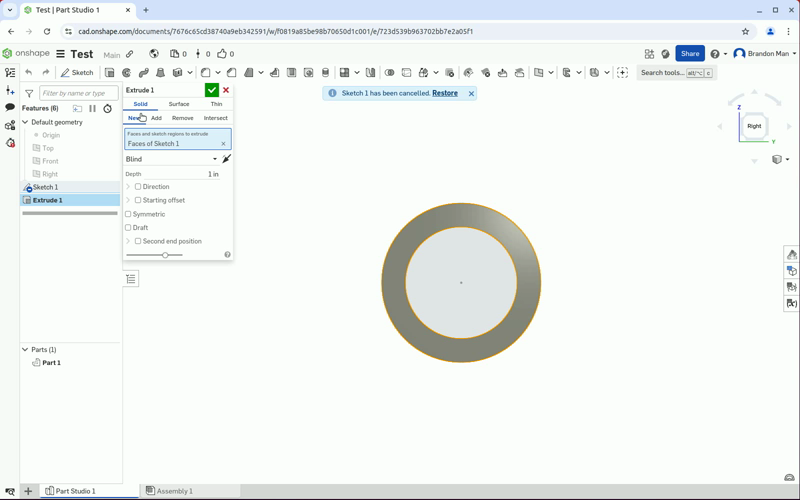
mouse_move(137, 120)
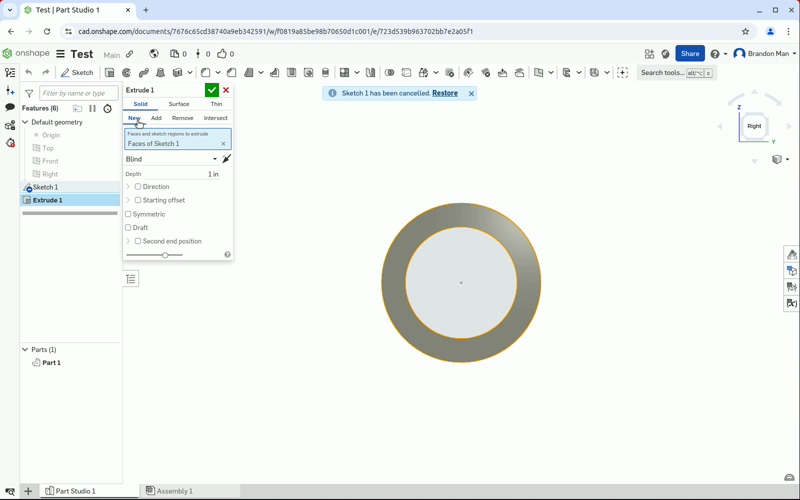
click(137, 120)
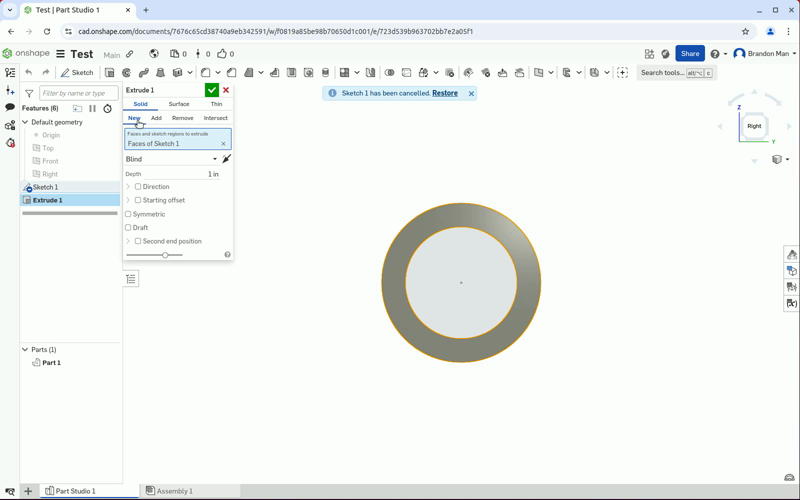
key(tab, 4)
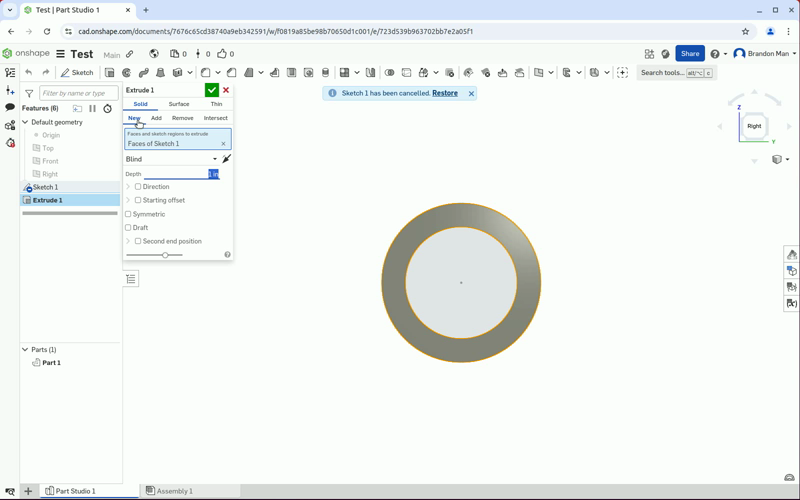
text(23.108)
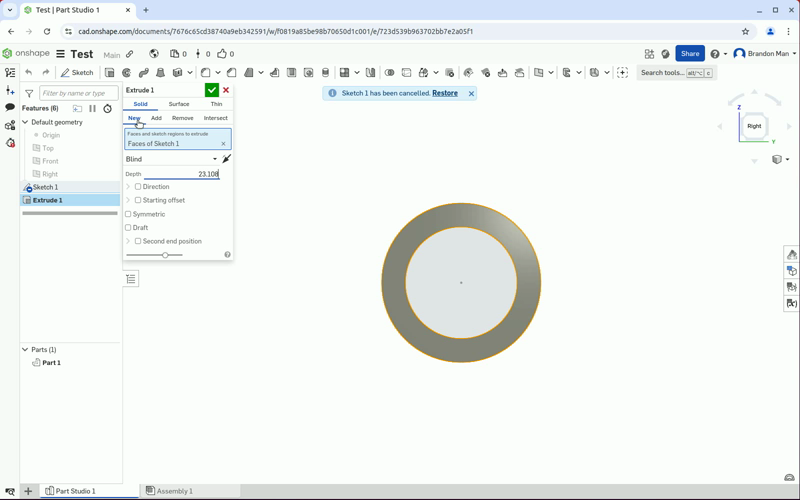
key(enter)
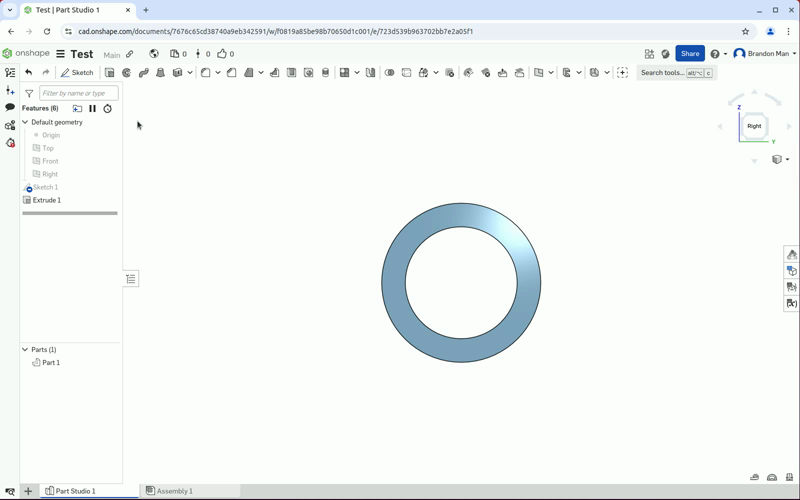
key(shift+h)
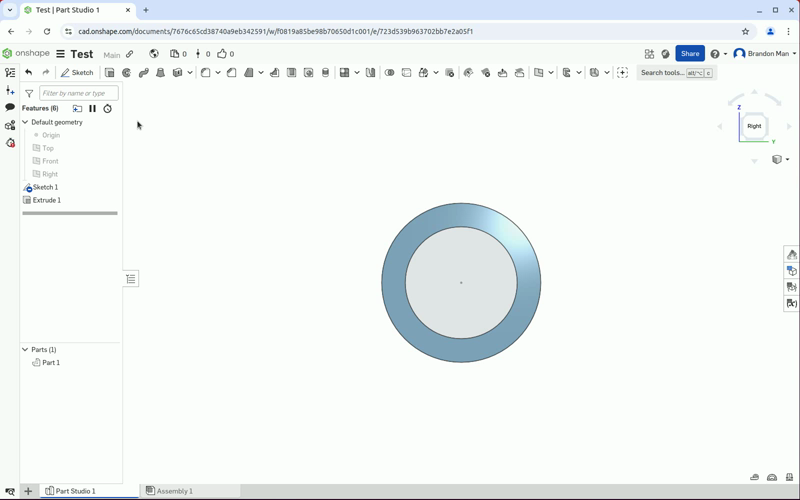
key(shift+h)
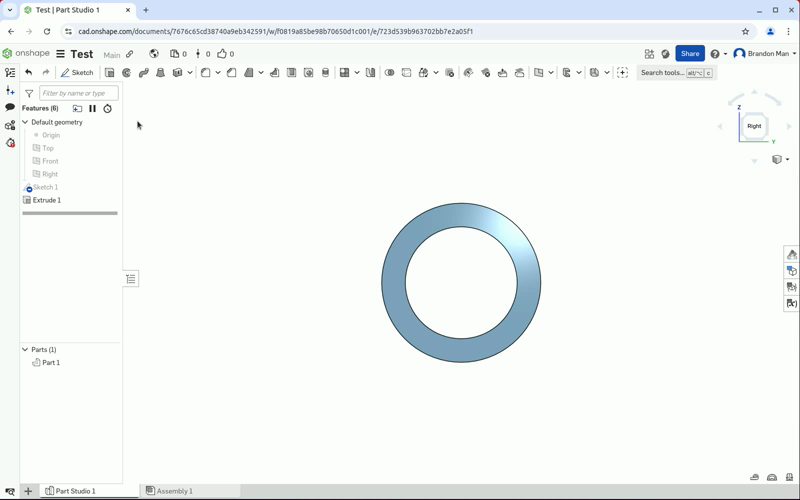
mouse_move(73, 189)
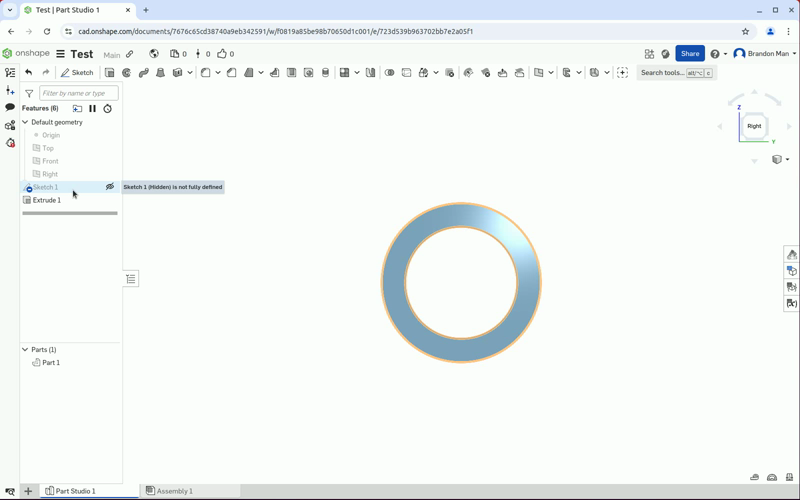
click(73, 189)
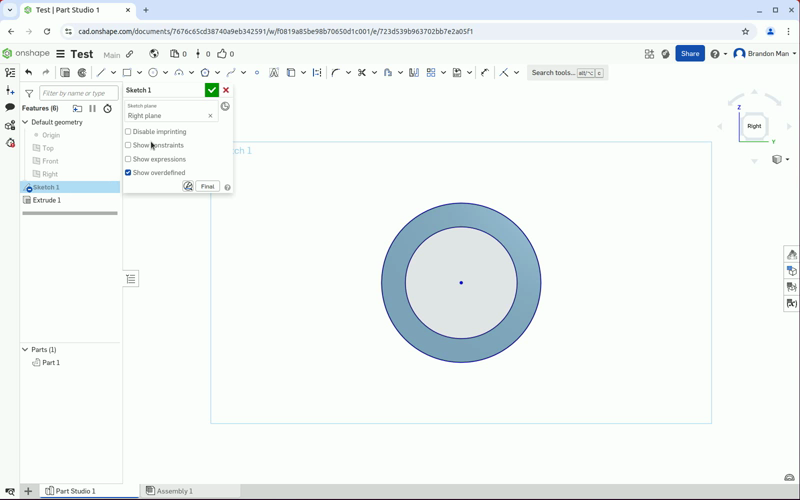
mouse_move(229, 92)
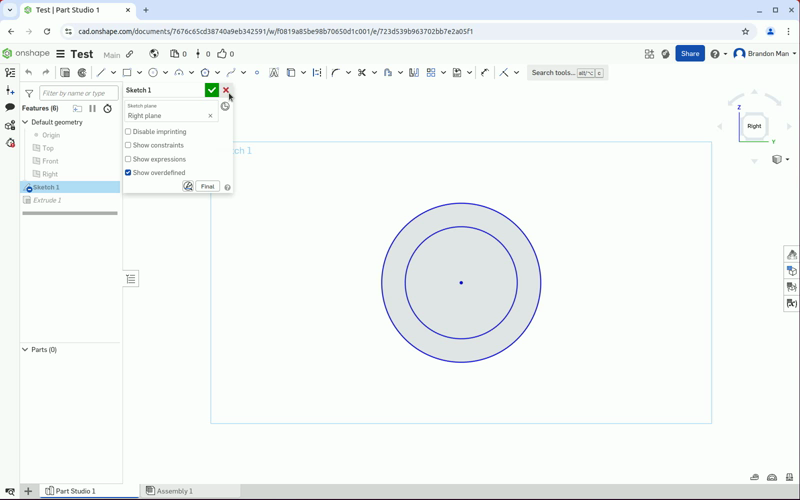
click(229, 92)
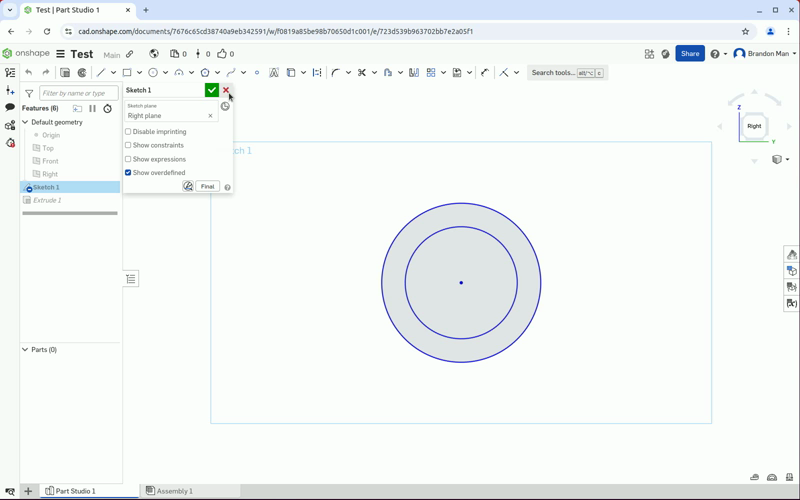
key(shift+s)
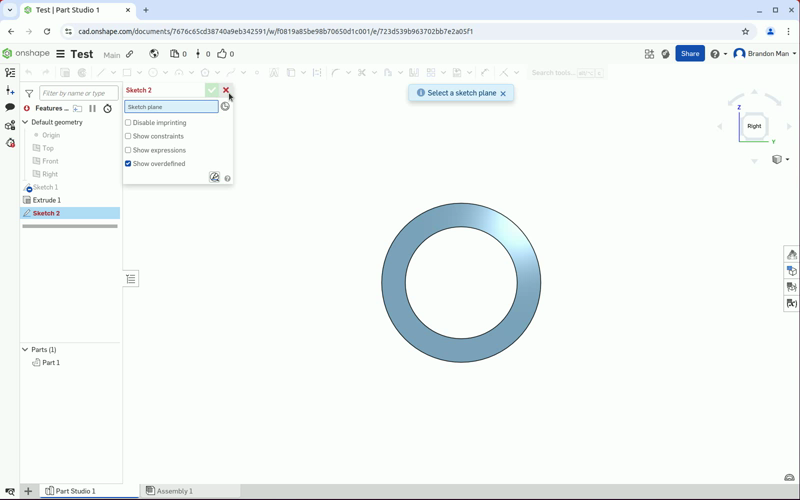
mouse_move(73, 176)
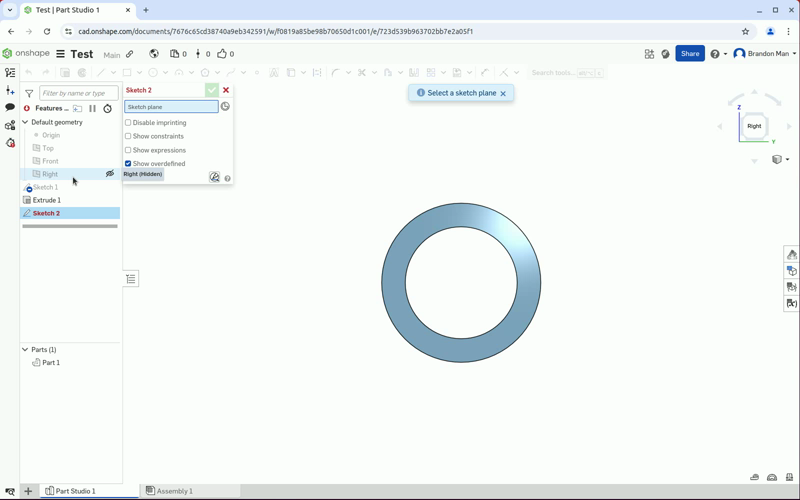
click(73, 176)
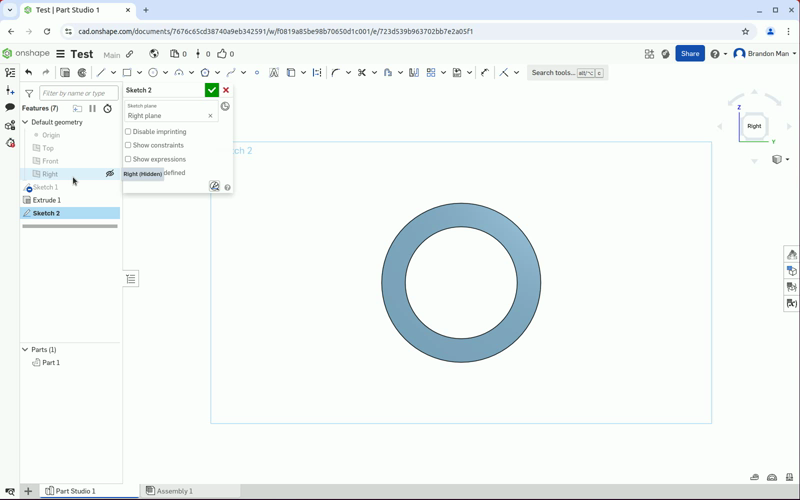
mouse_move(73, 352)
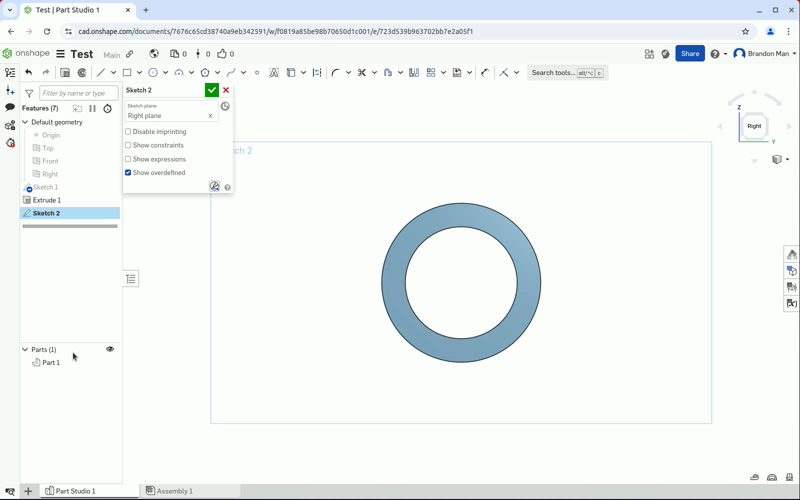
key(y)
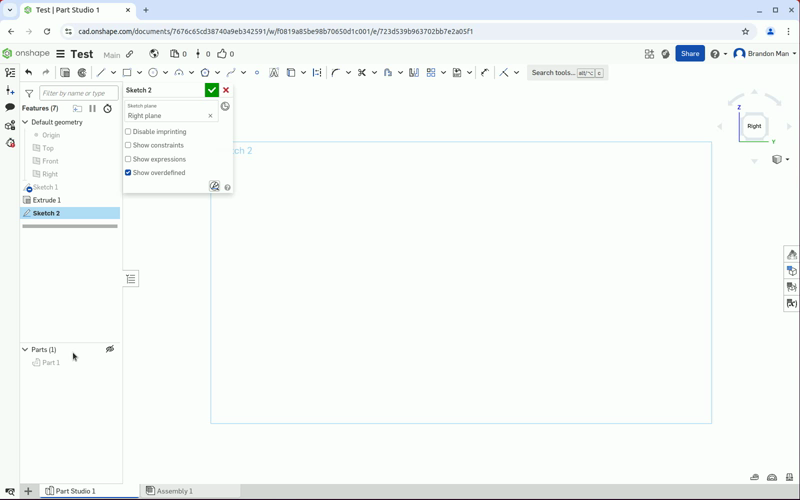
key(c)
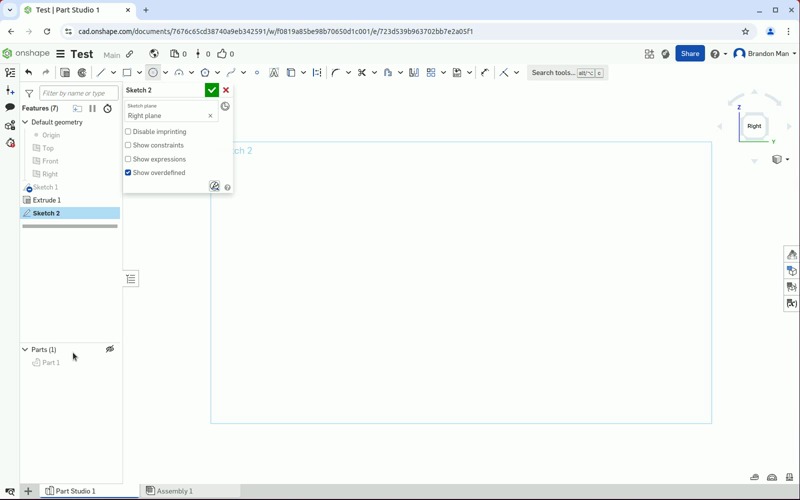
key_down(shift)
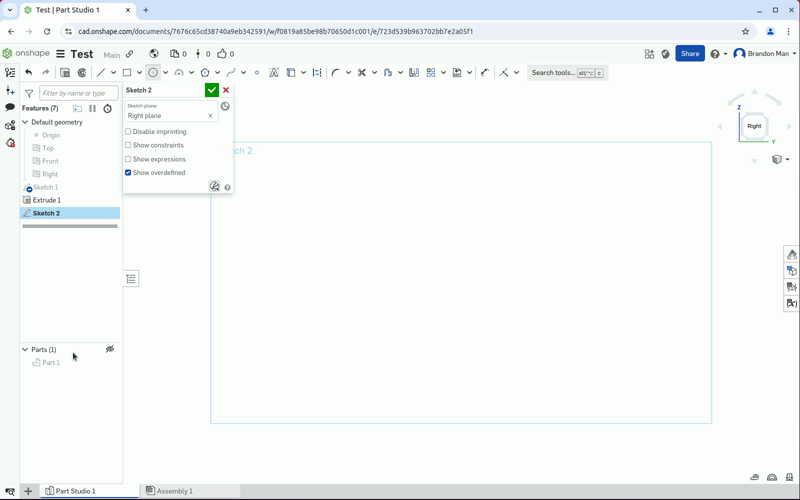
mouse_move(461, 282)
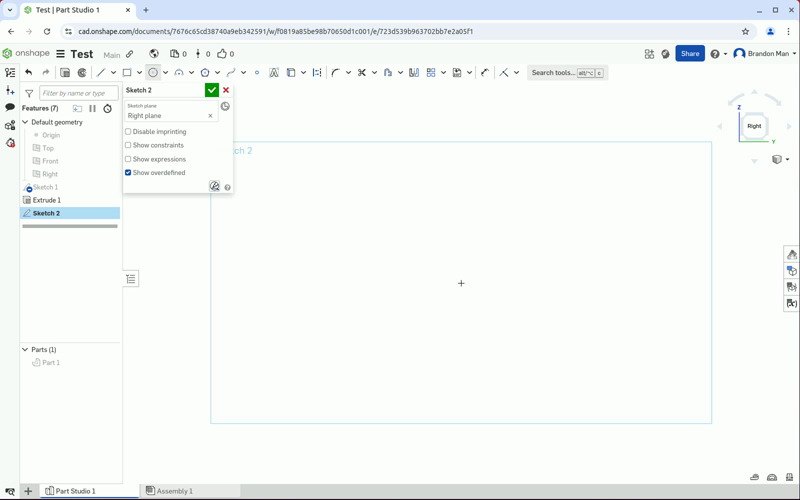
click(461, 282)
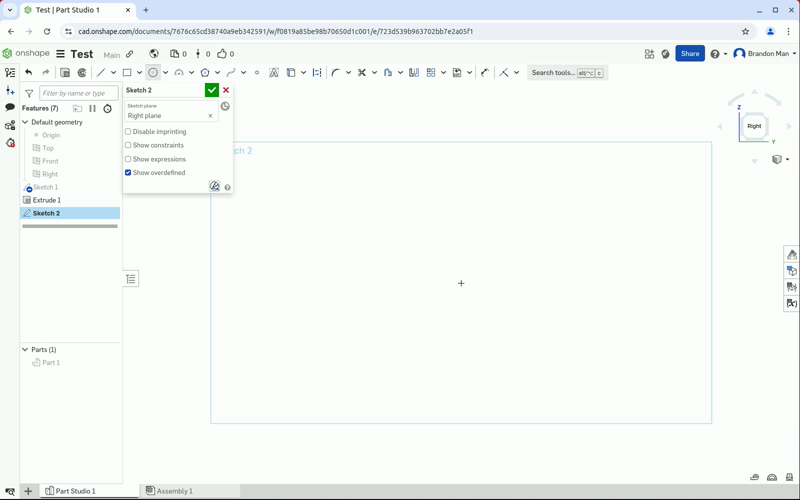
key_up(shift)
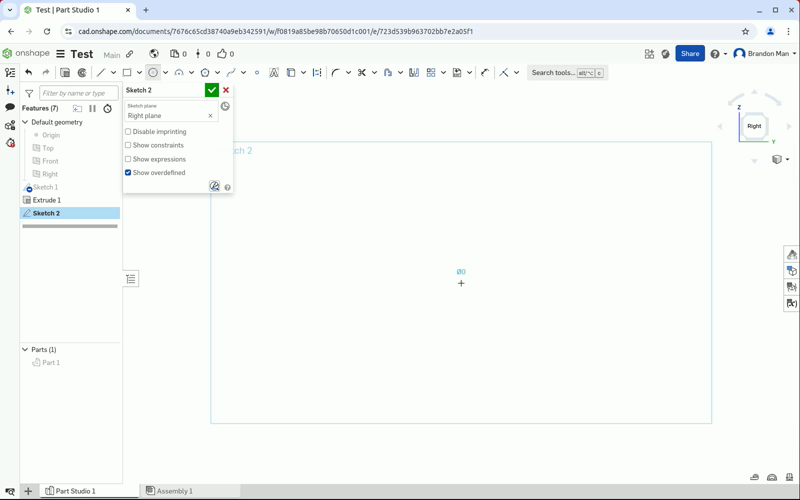
mouse_move(540, 282)
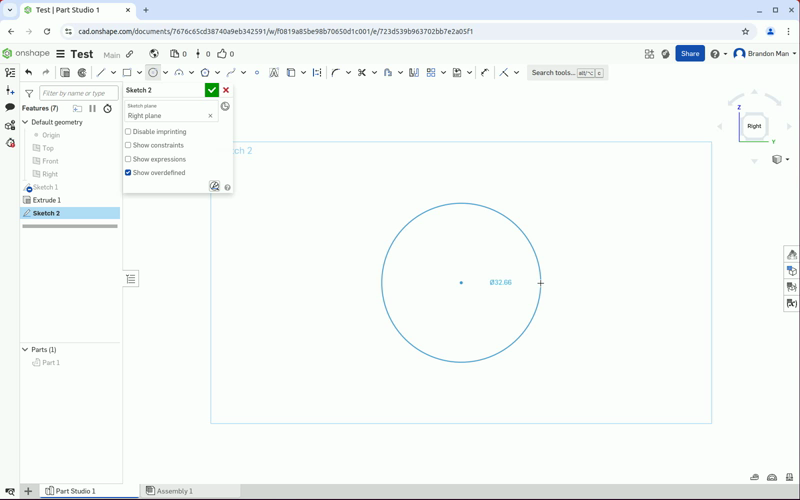
click(540, 282)
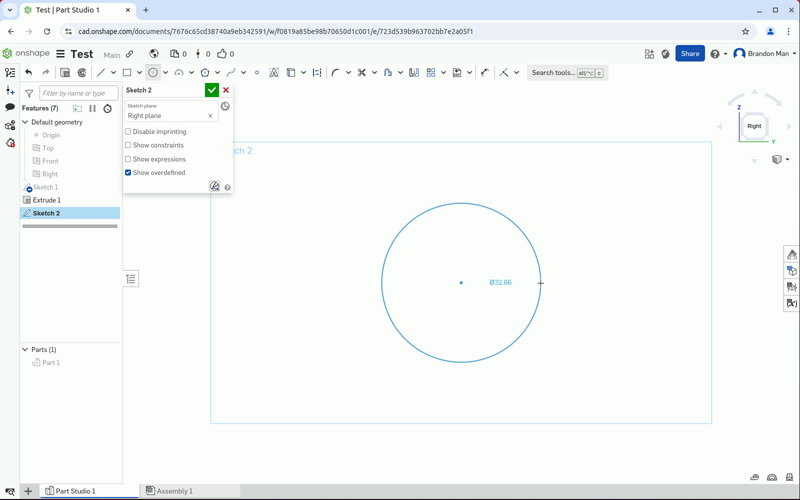
key(esc)
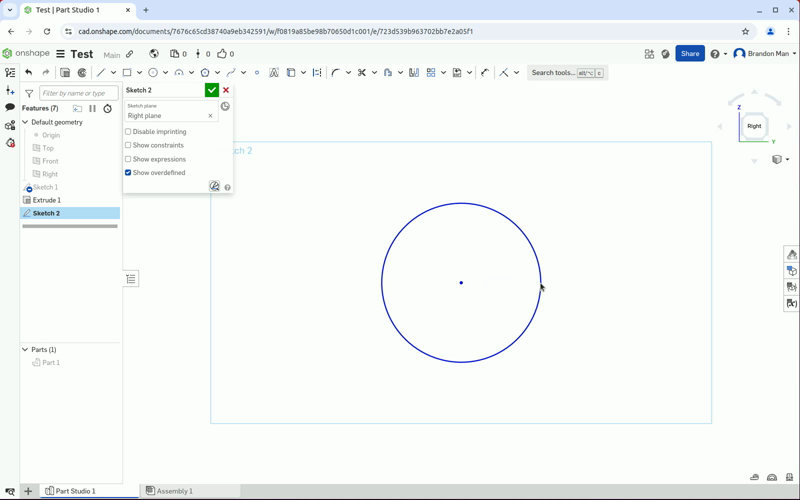
key(c)
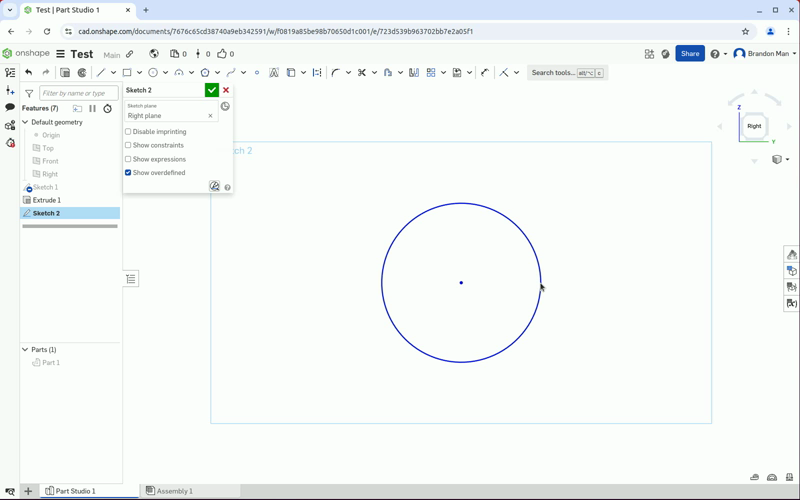
key_down(shift)
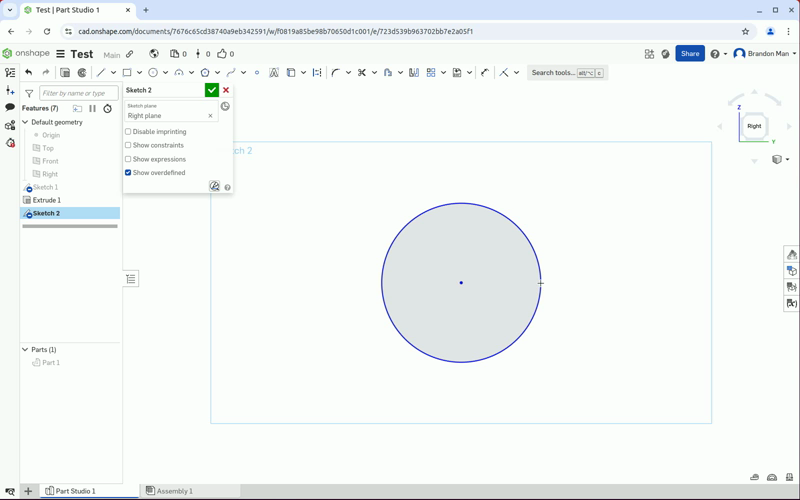
mouse_move(461, 282)
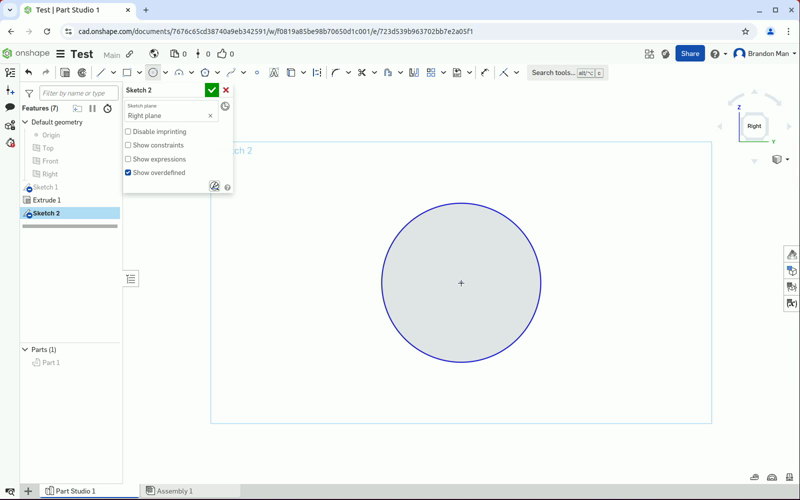
click(461, 282)
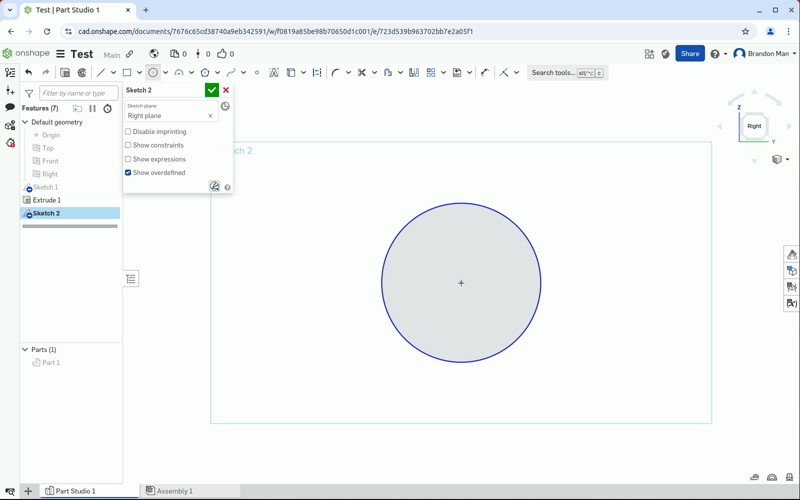
key_up(shift)
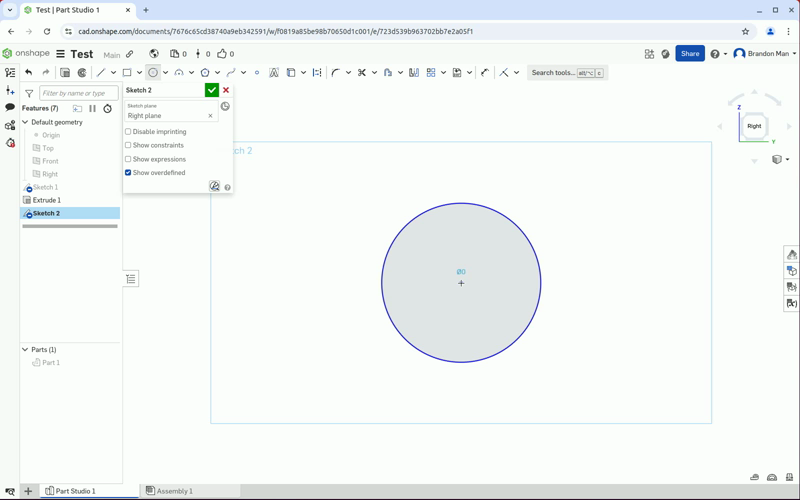
mouse_move(538, 282)
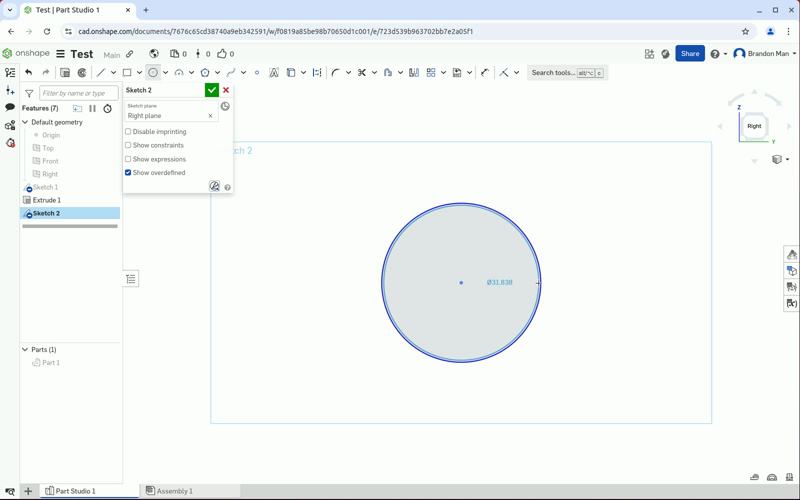
scroll(6)
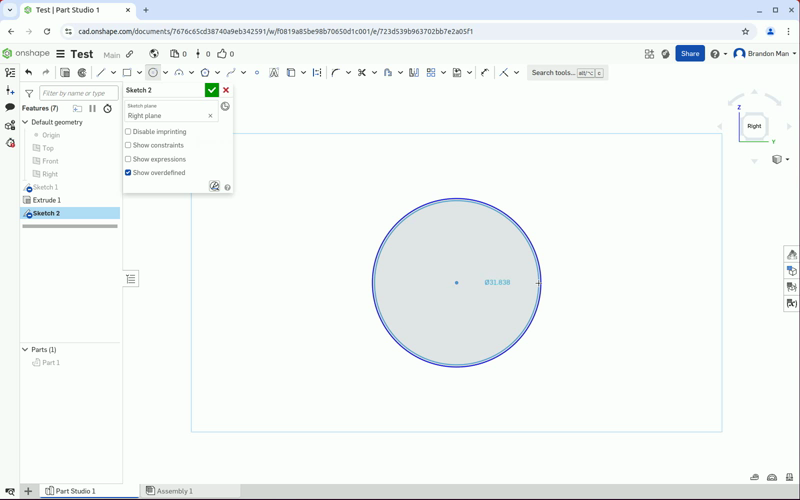
scroll(6)
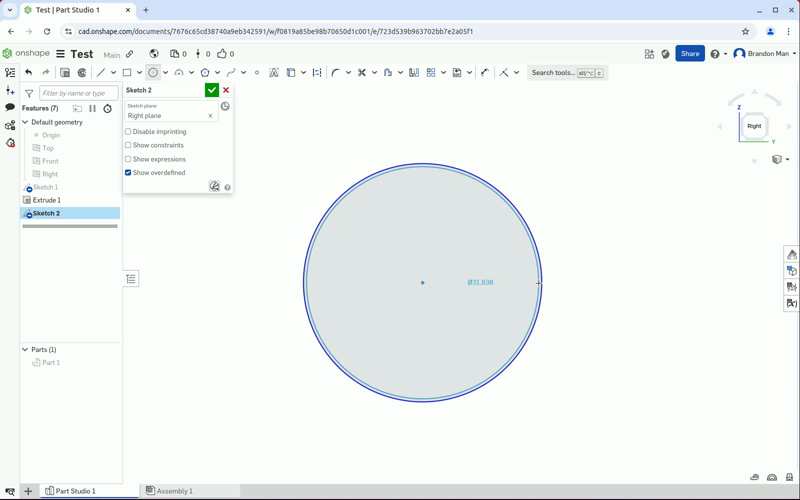
scroll(6)
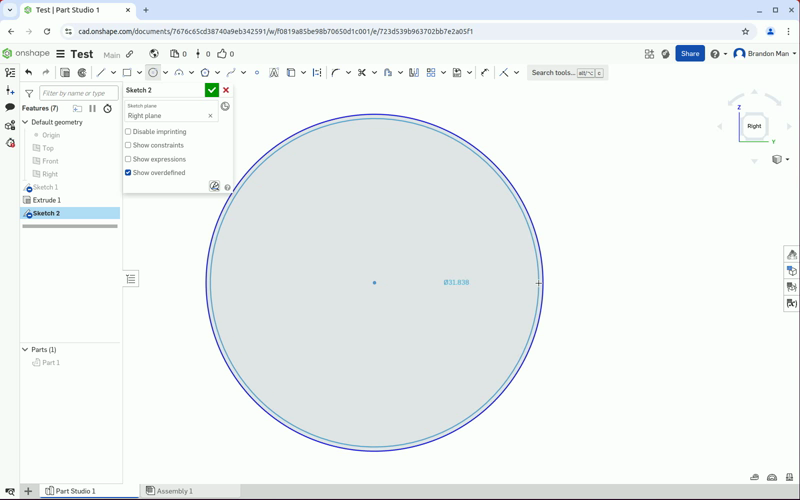
scroll(6)
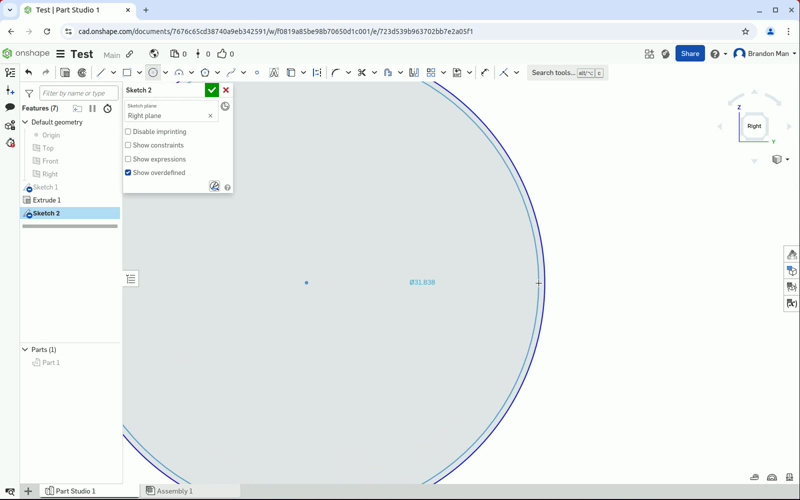
scroll(6)
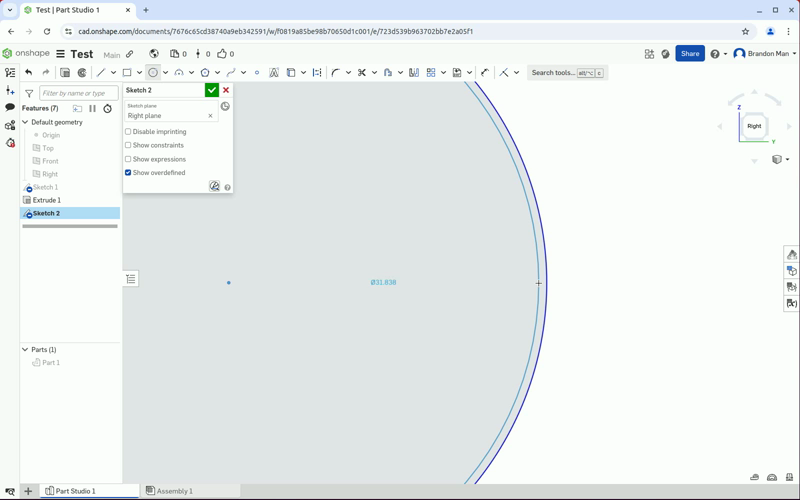
scroll(6)
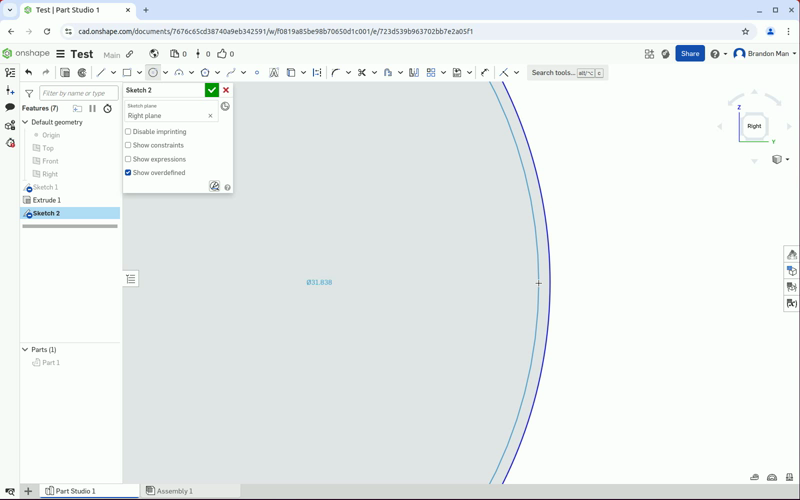
scroll(6)
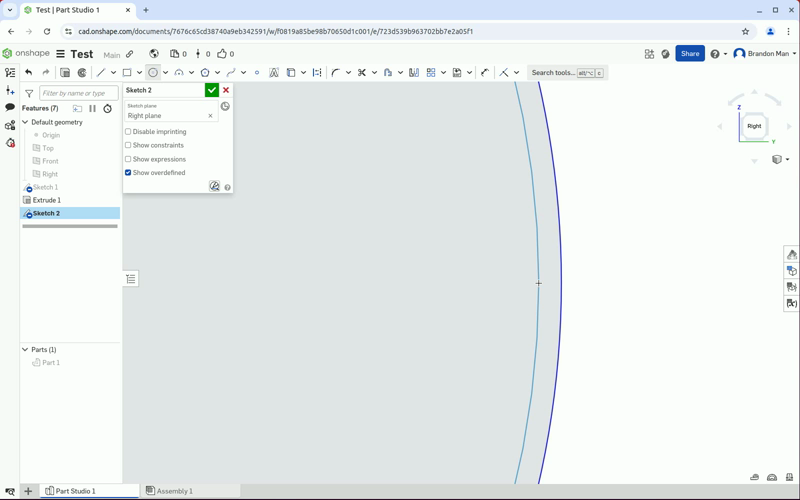
click(538, 282)
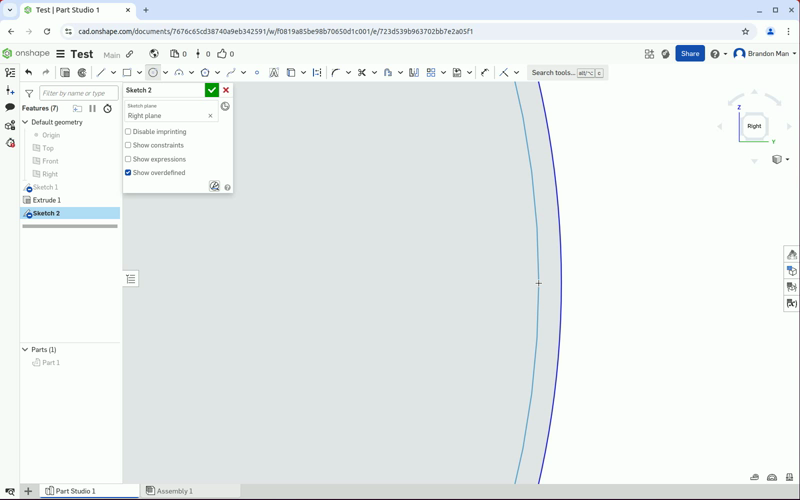
scroll(-6)
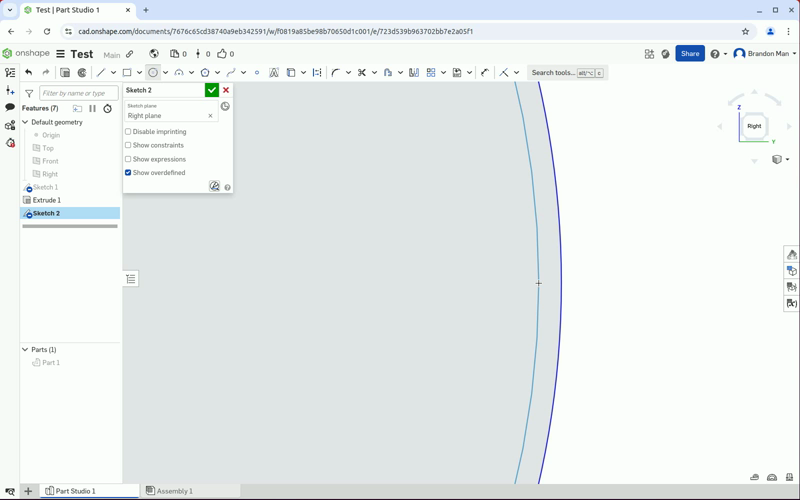
scroll(-6)
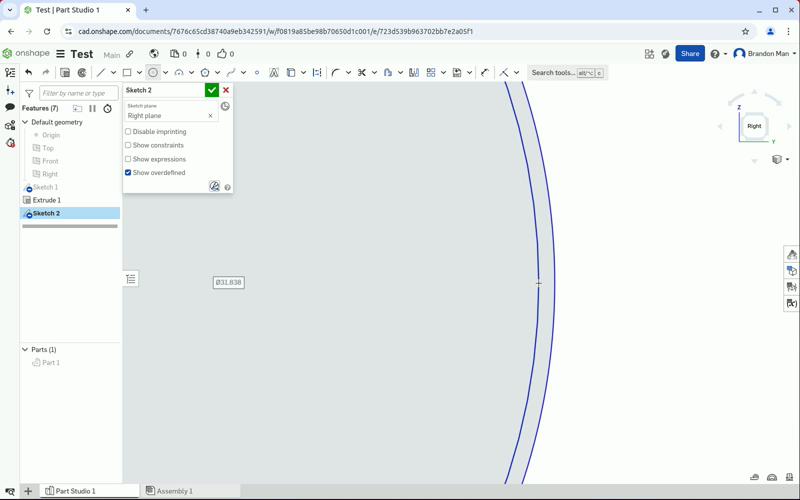
scroll(-6)
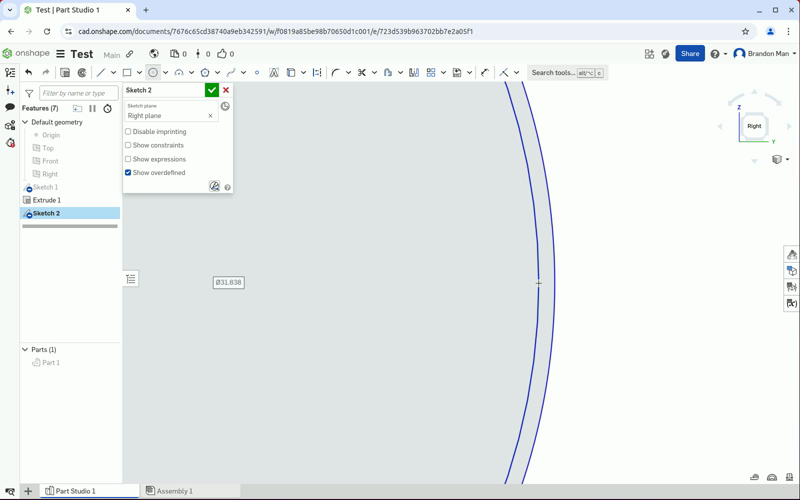
scroll(-6)
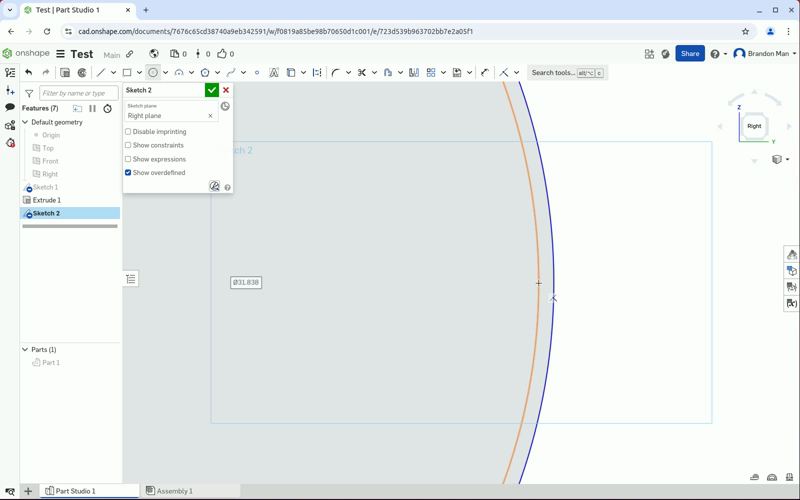
scroll(-6)
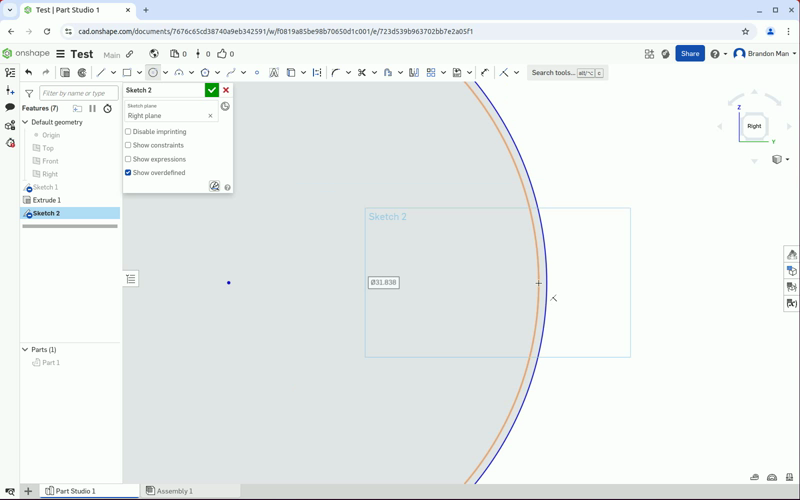
scroll(-6)
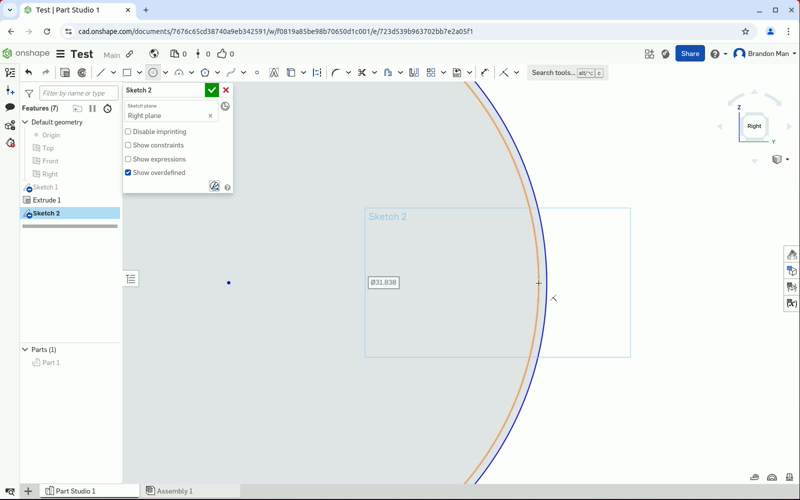
scroll(-6)
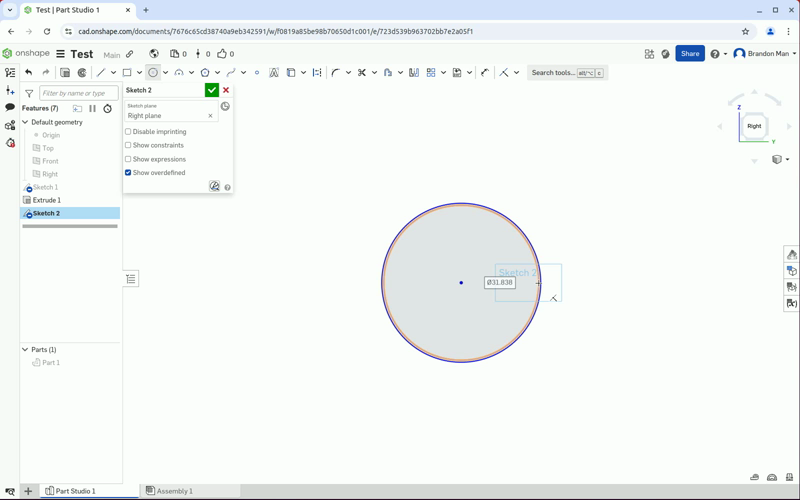
key(esc)
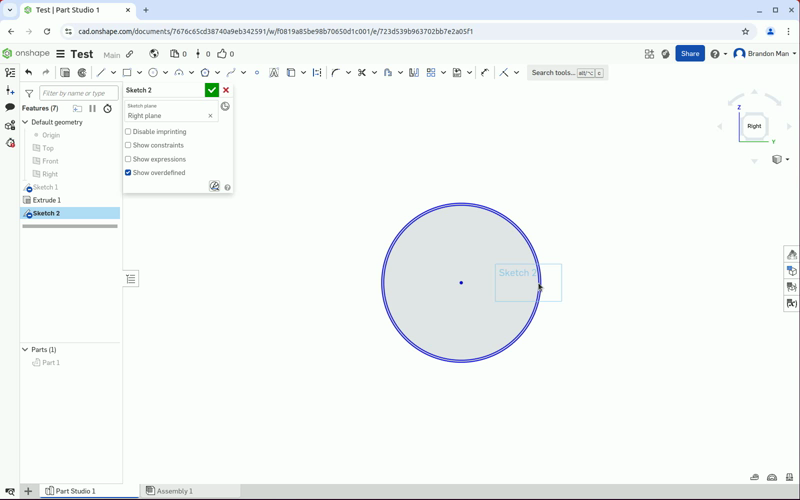
mouse_move(539, 289)
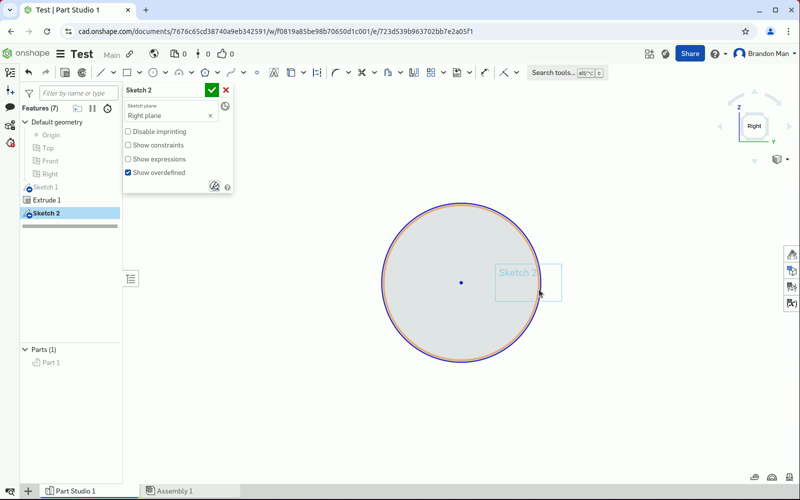
scroll(6)
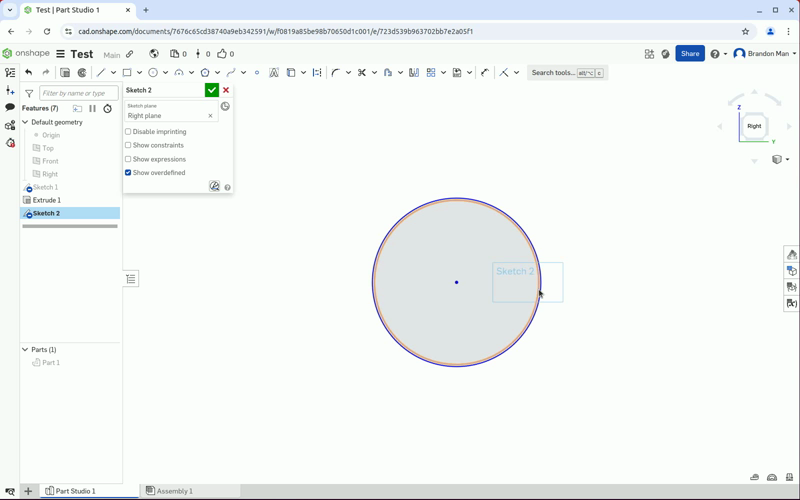
scroll(6)
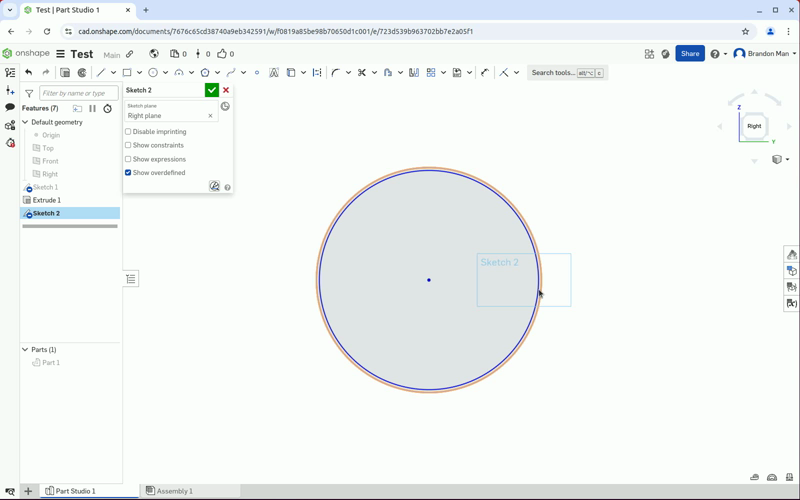
scroll(6)
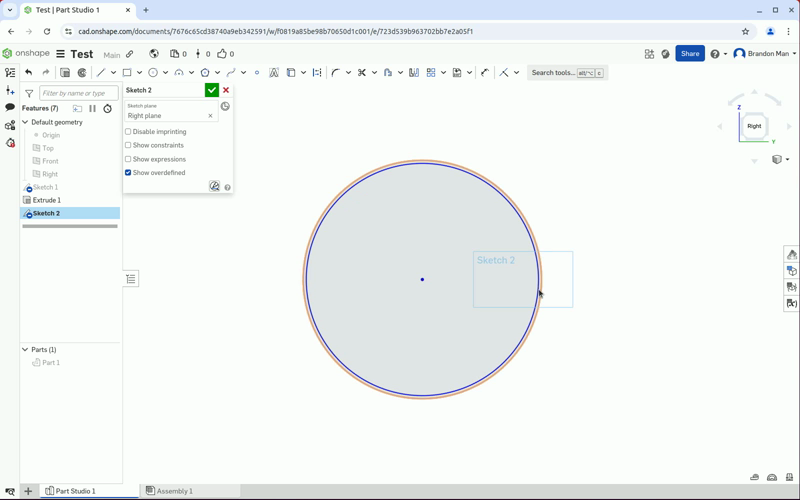
scroll(6)
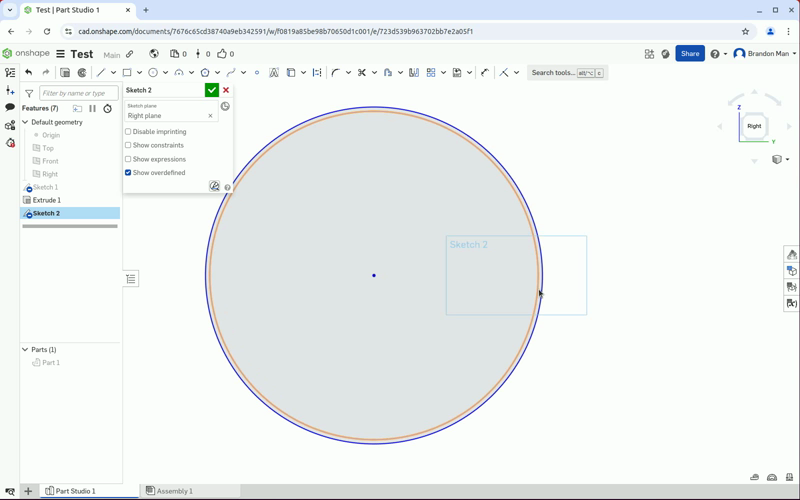
scroll(6)
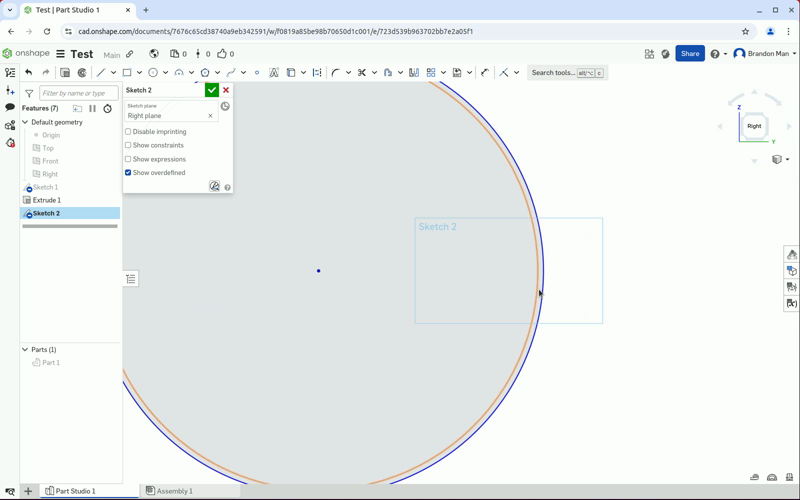
scroll(6)
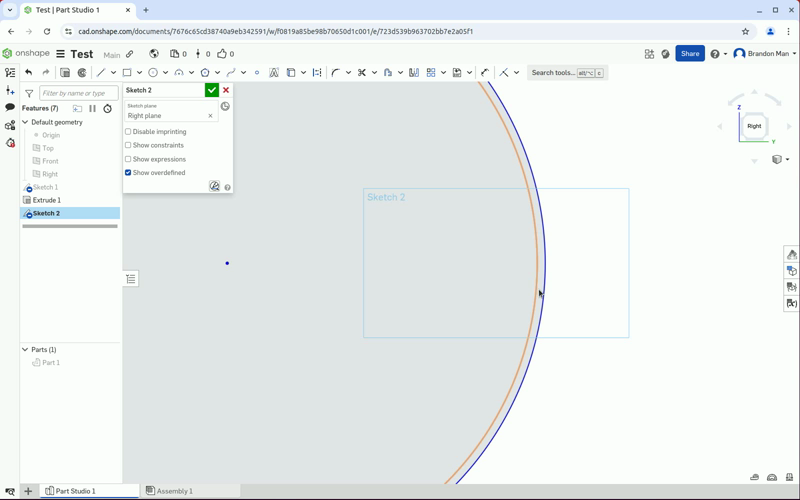
scroll(6)
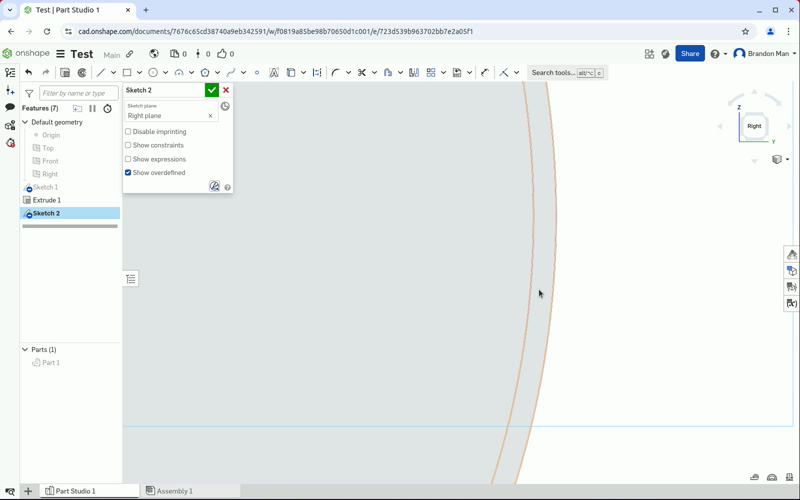
click(539, 289)
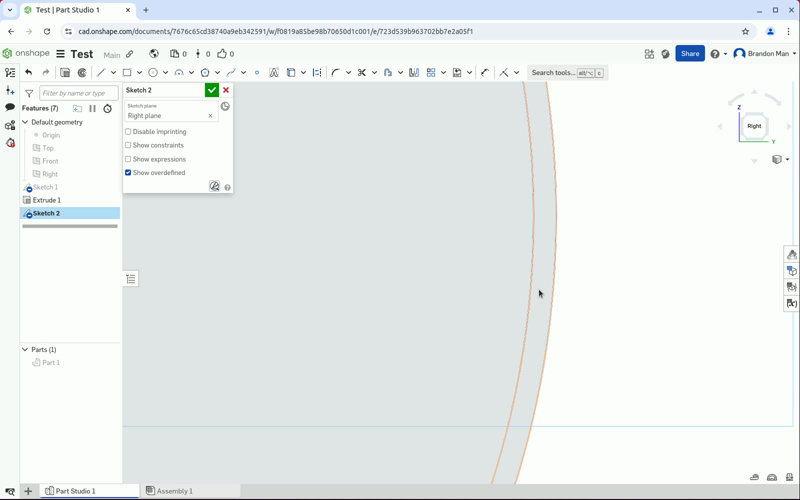
scroll(-6)
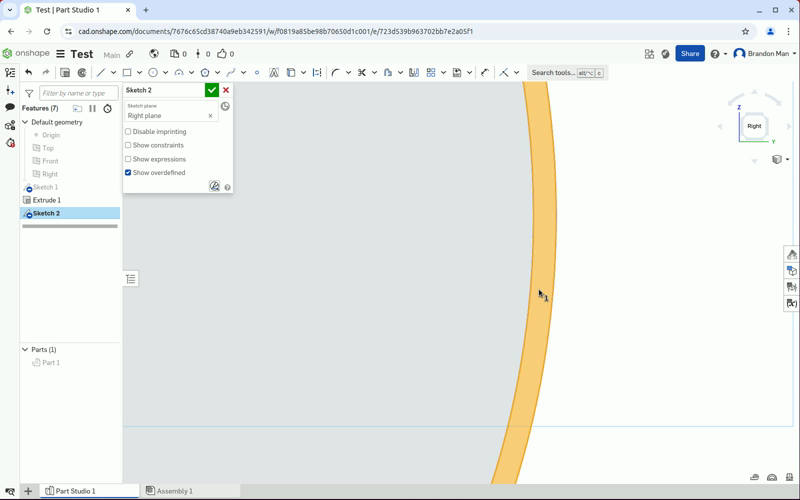
scroll(-6)
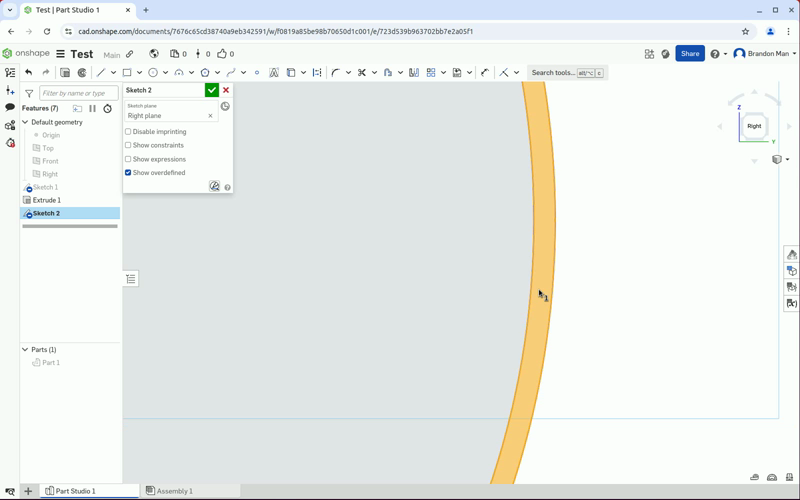
scroll(-6)
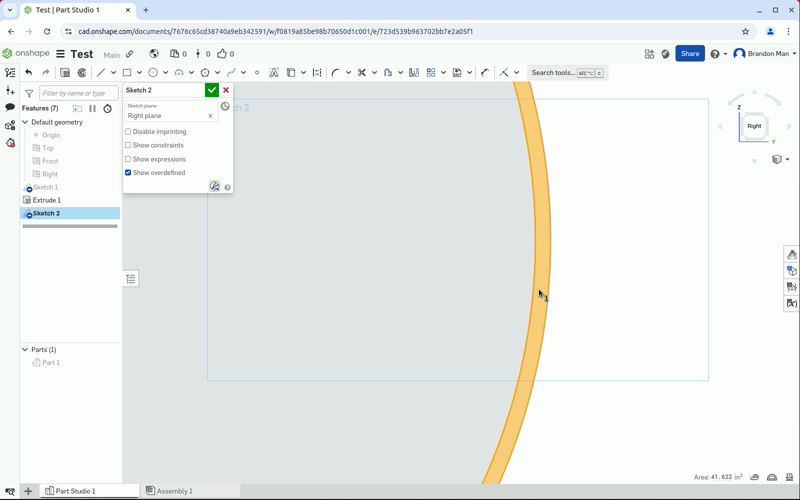
scroll(-6)
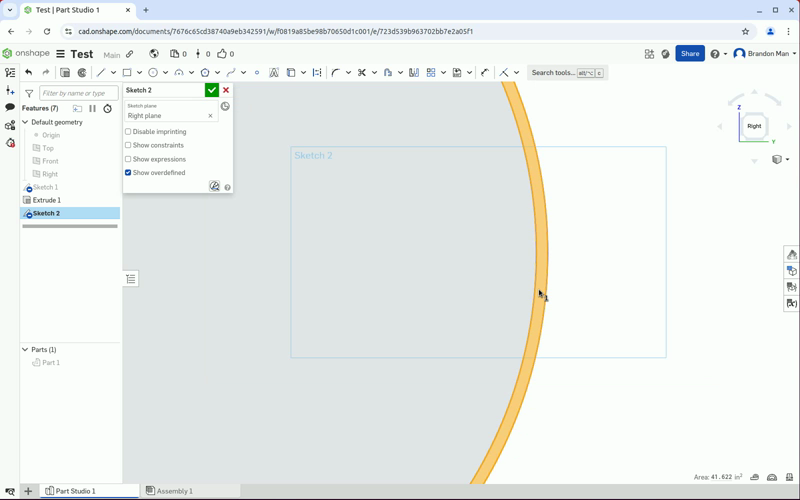
scroll(-6)
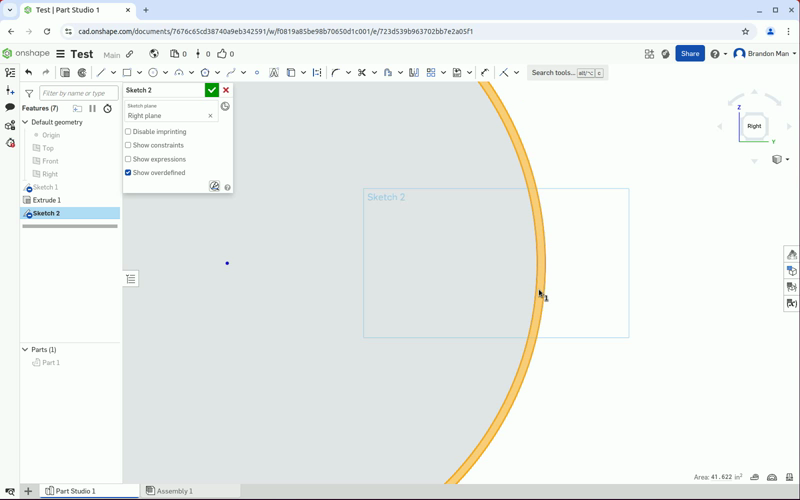
scroll(-6)
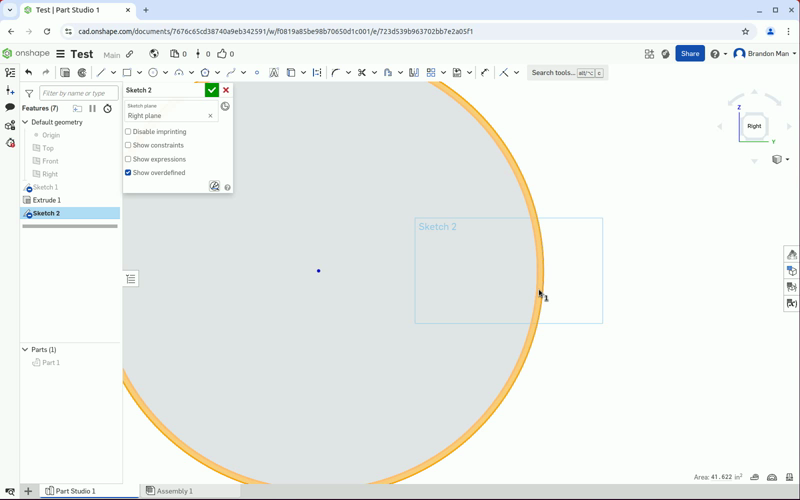
scroll(-6)
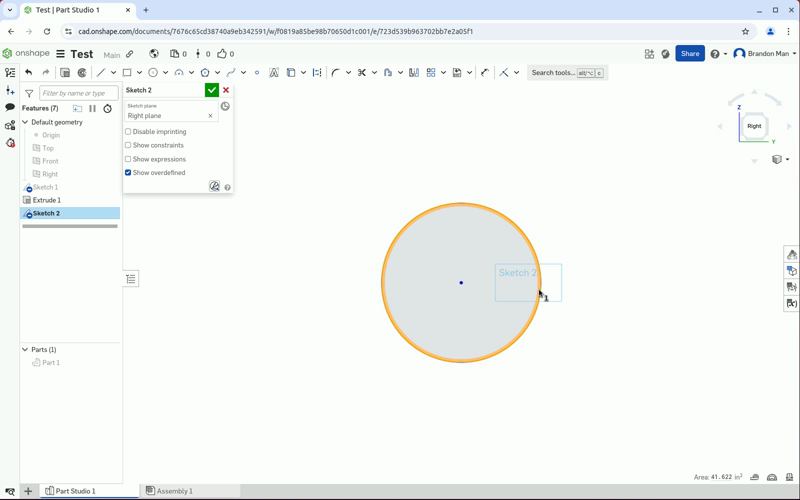
mouse_move(73, 352)
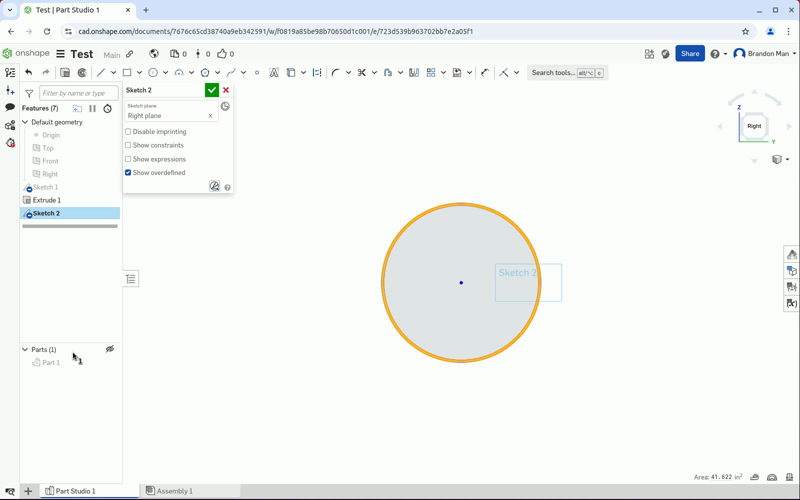
key(shift+y)
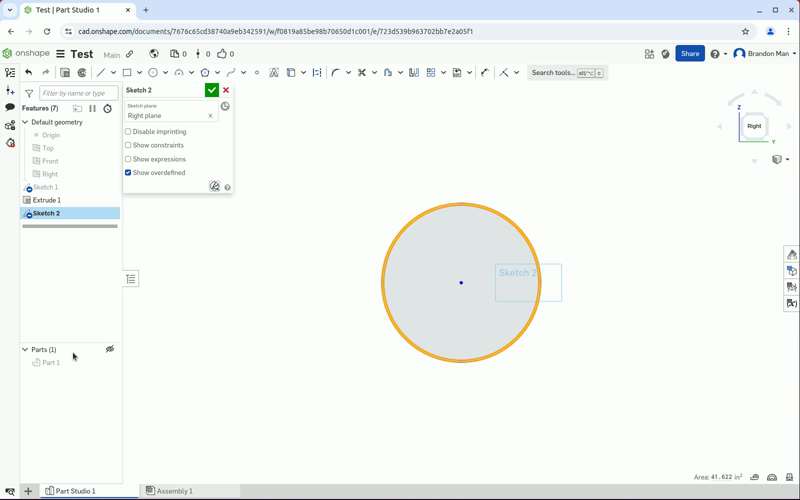
key(shift+e)
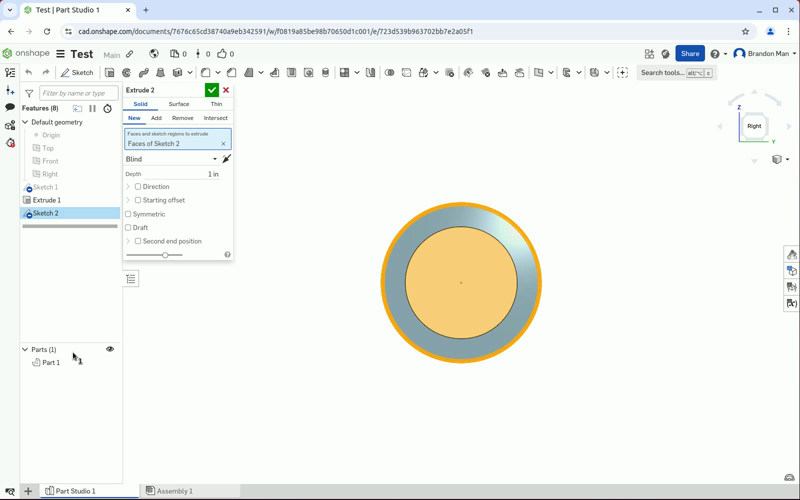
mouse_move(143, 106)
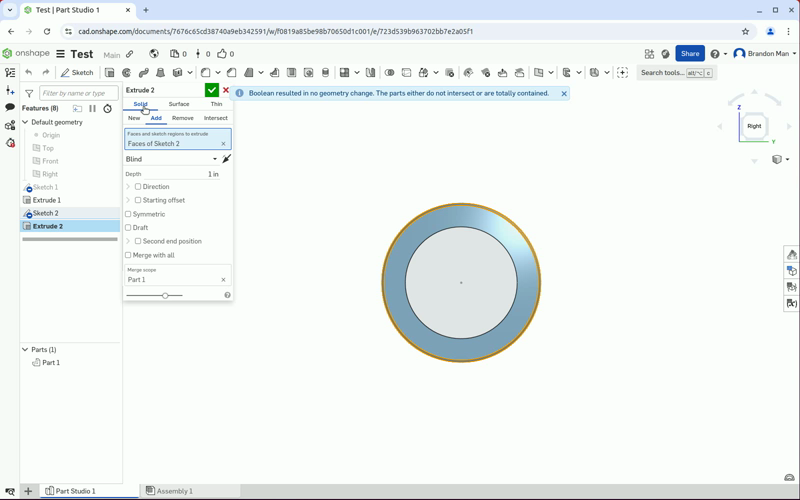
click(143, 106)
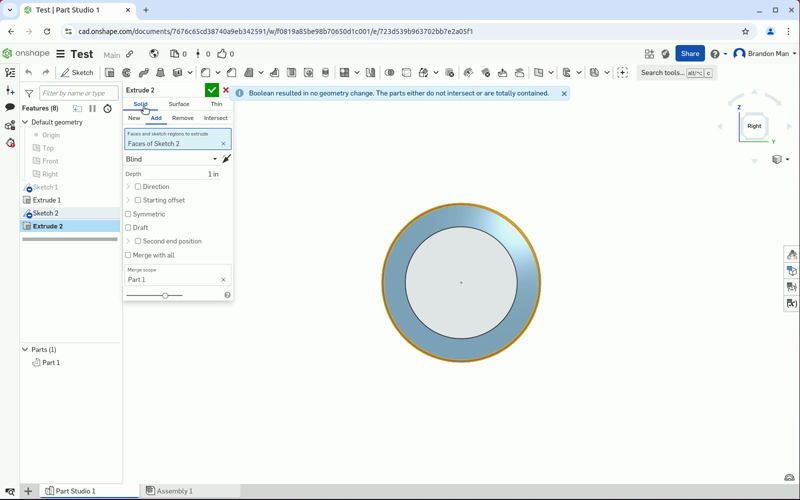
mouse_move(137, 120)
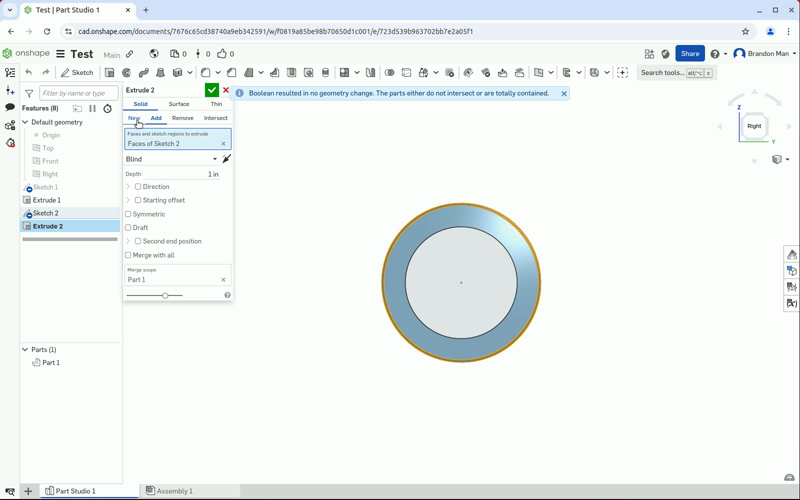
click(137, 120)
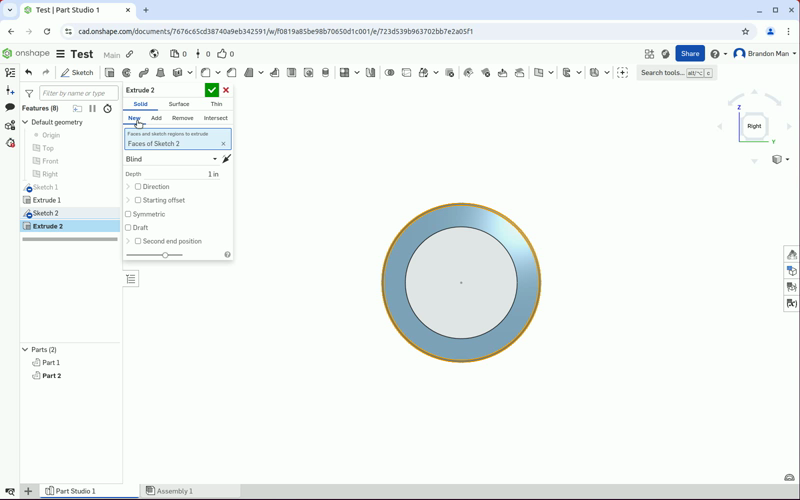
key(tab, 4)
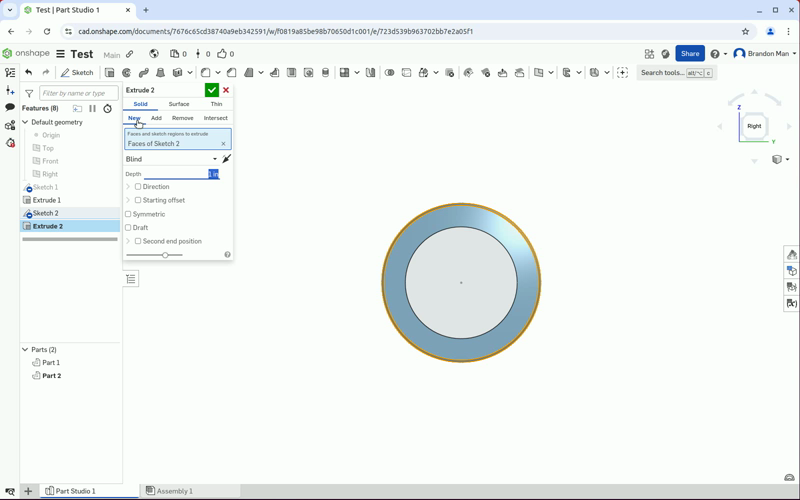
text(23.108)
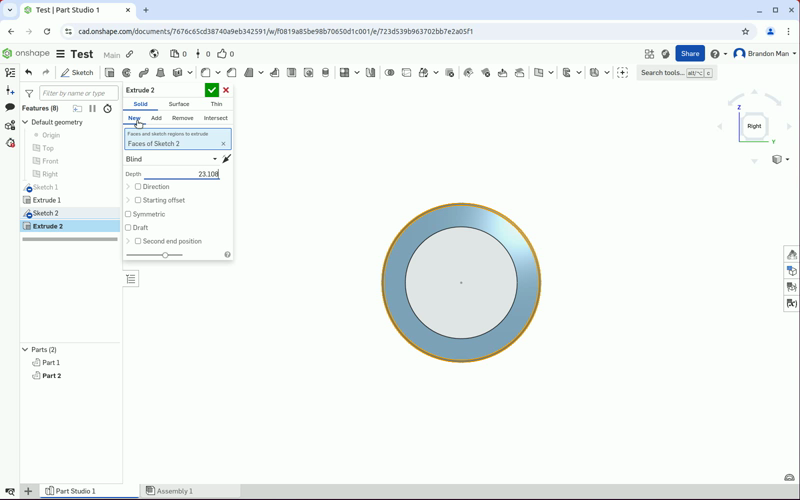
key(enter)
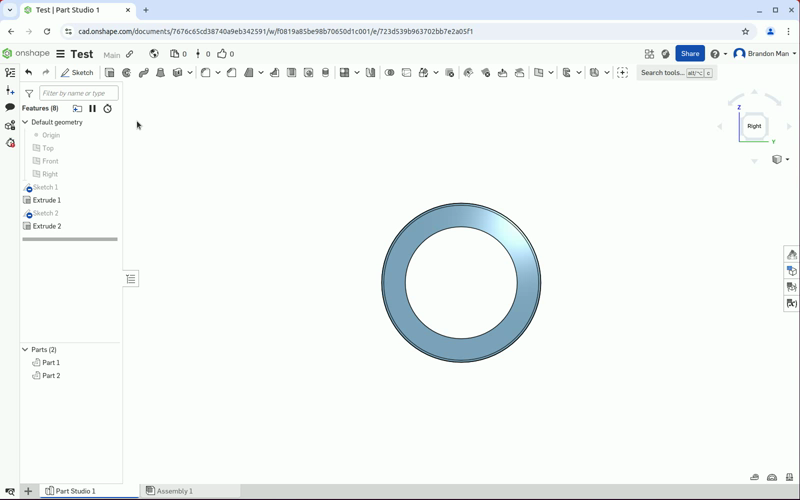
key(shift+h)
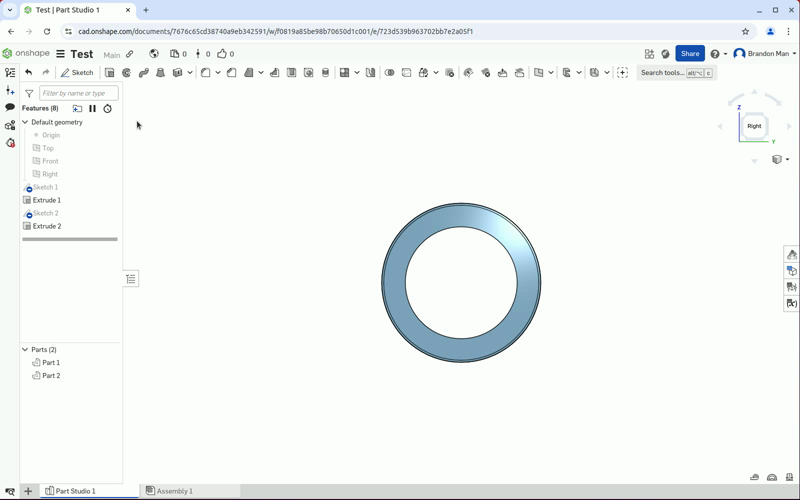
key(shift+h)
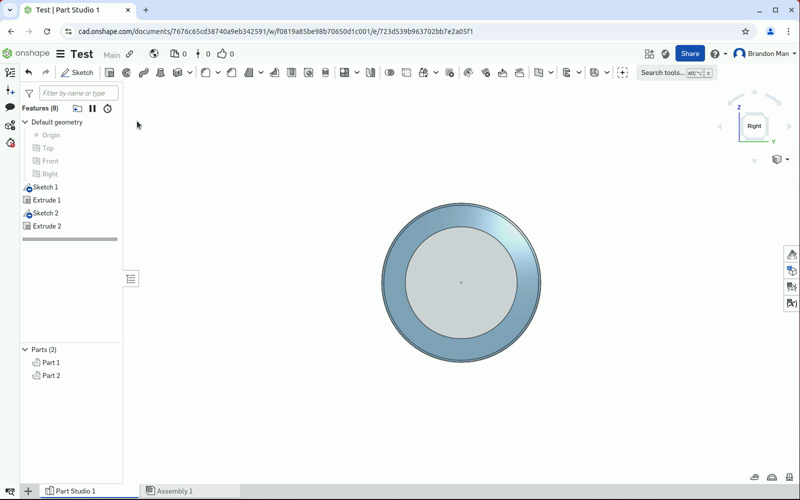
key(shift+7)
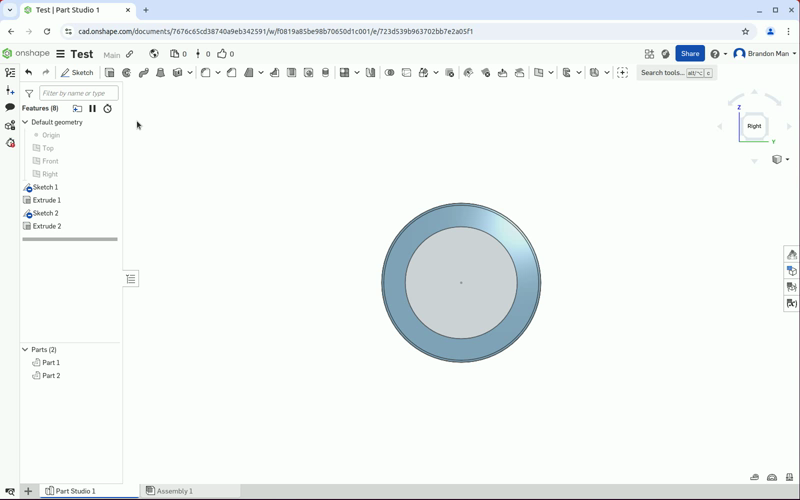
key(right, 2)
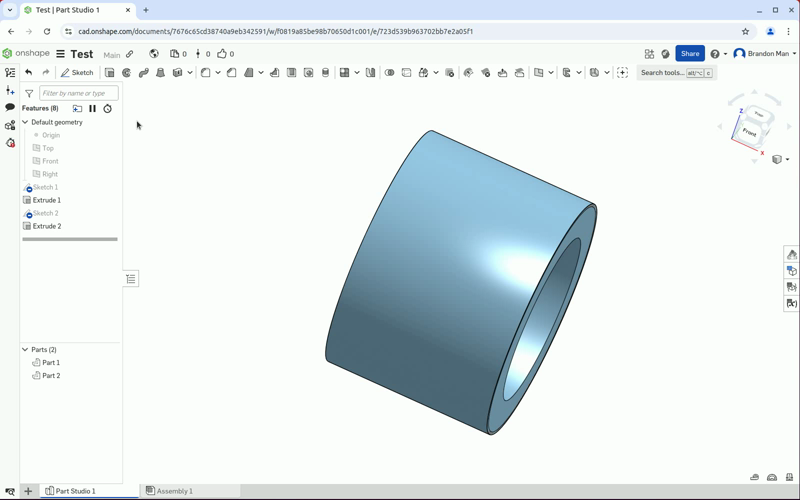
key(down, 2)
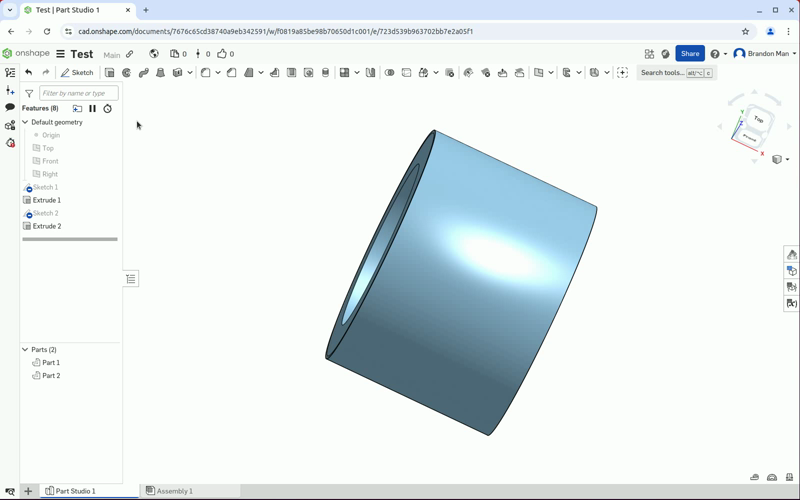
key(up, 2)
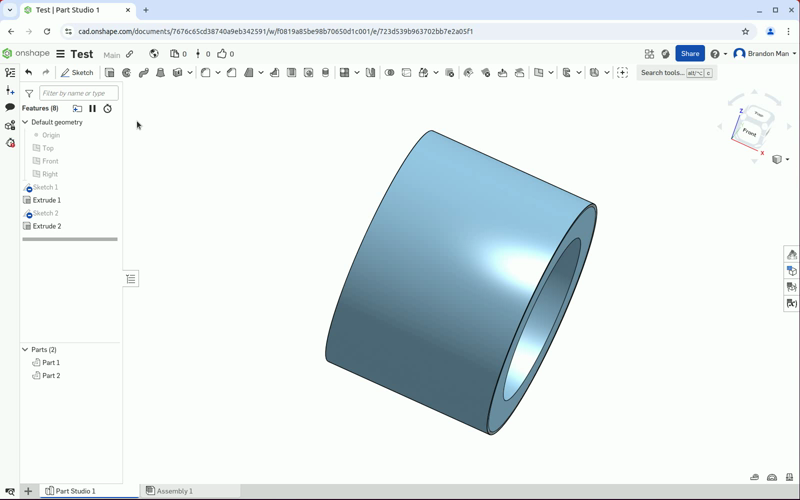
key(left, 2)
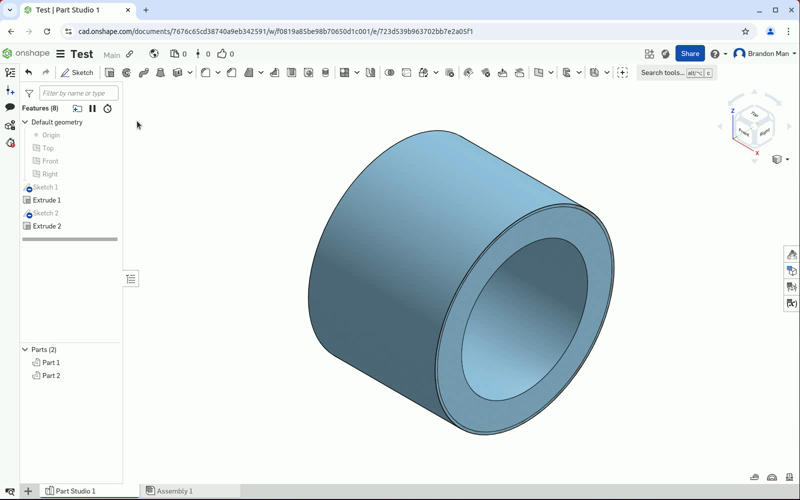
mouse_move(73, 189)
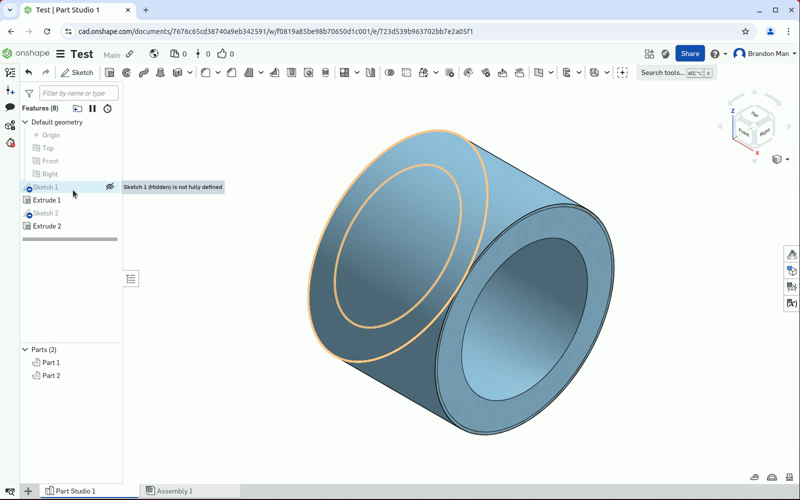
click(73, 189)